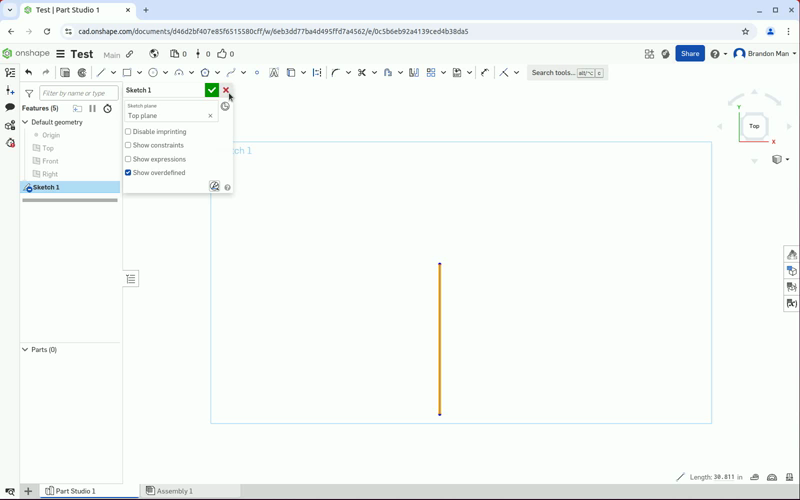
key(shift+h)
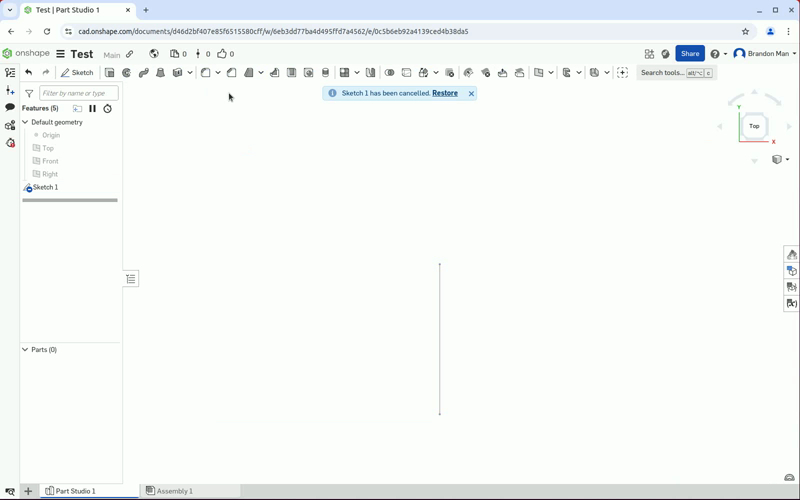
key(shift+s)
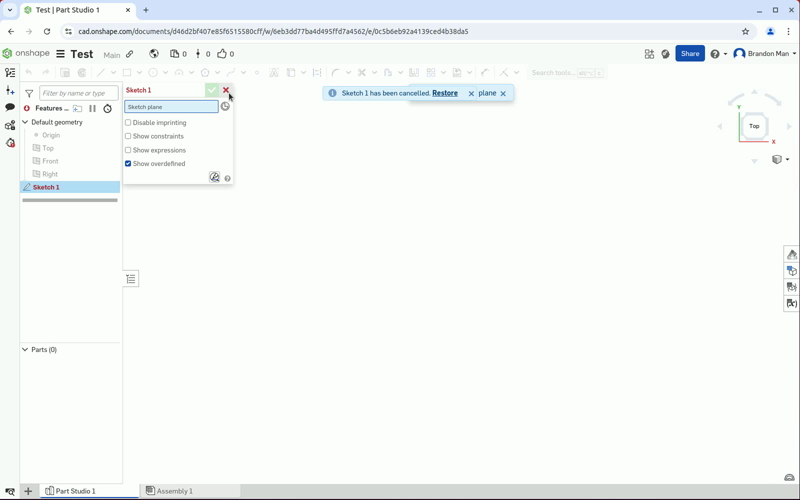
mouse_move(73, 150)
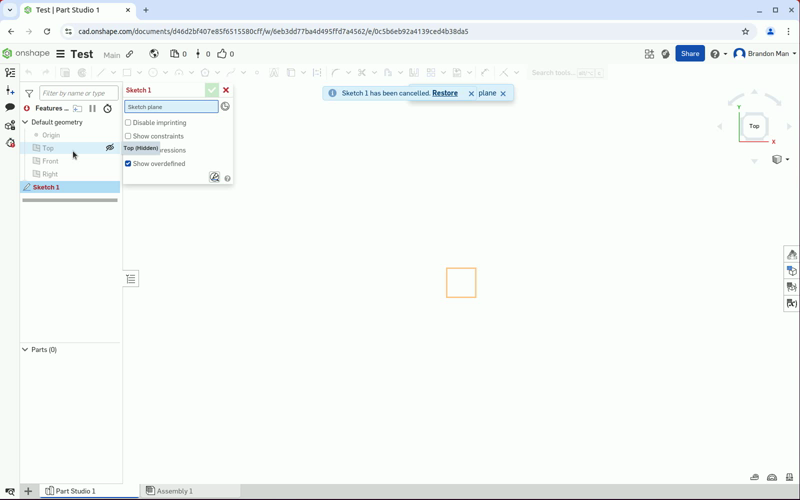
click(73, 150)
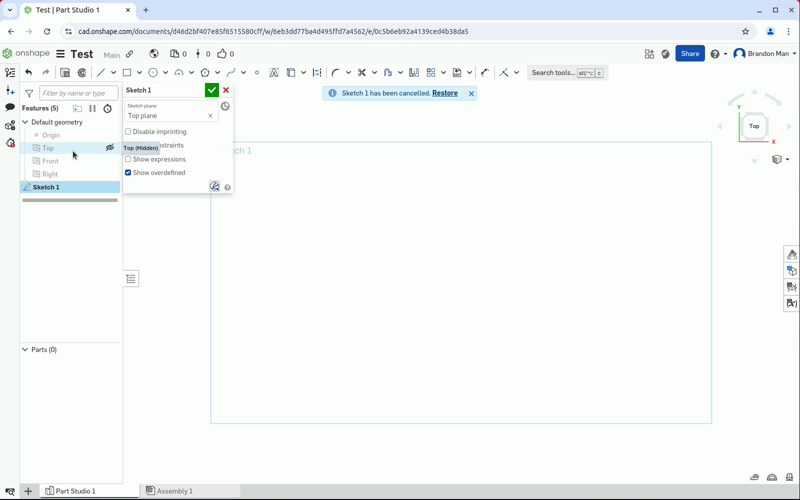
mouse_move(73, 352)
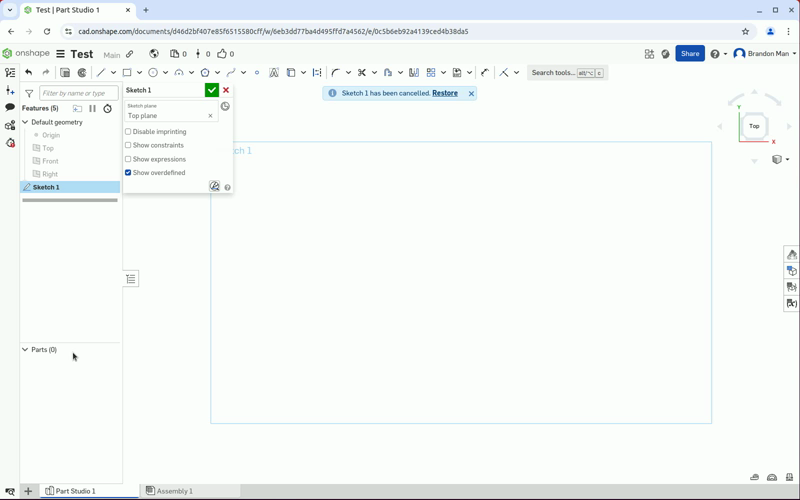
key(y)
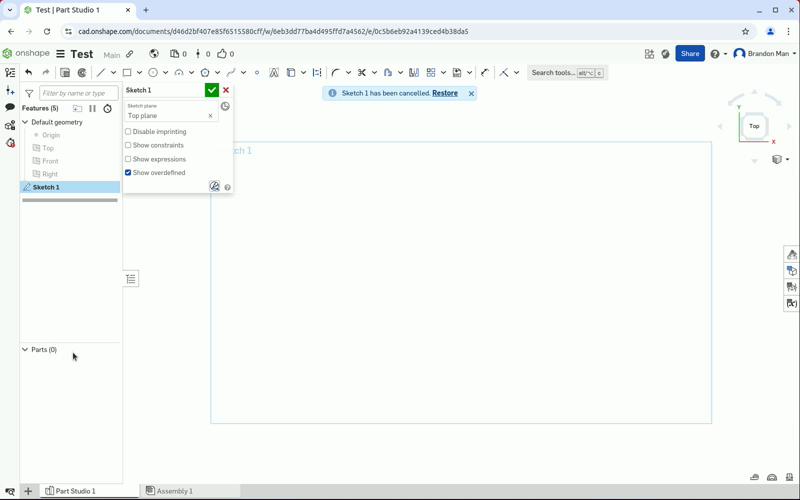
key(c)
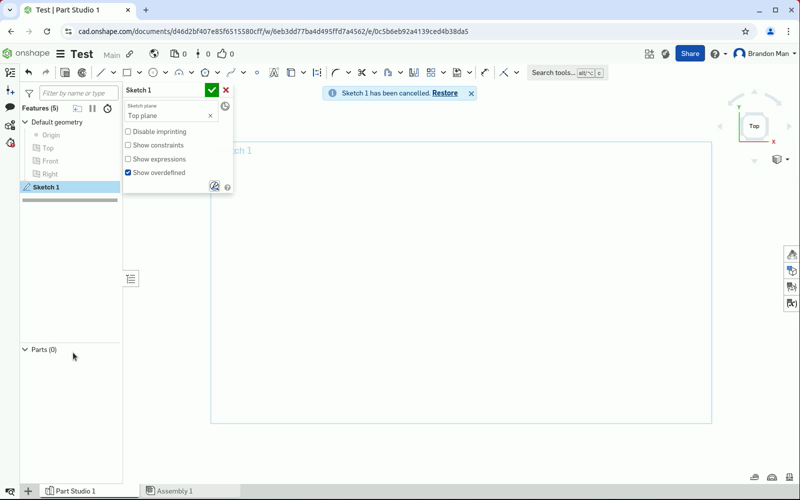
key_down(shift)
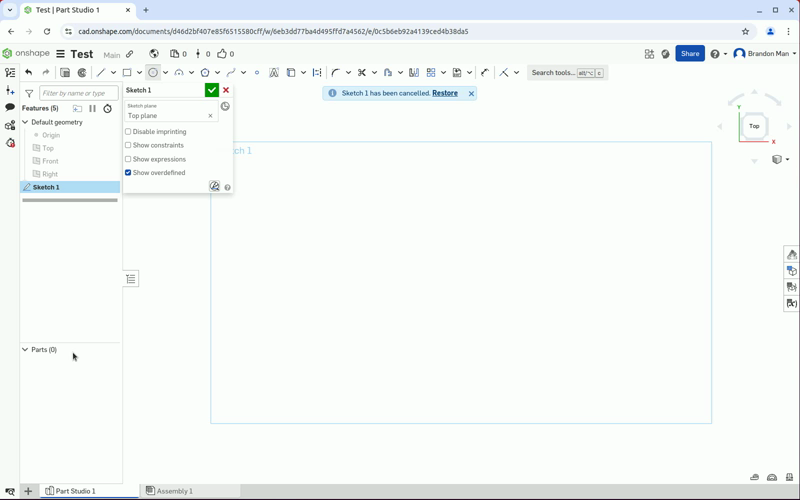
mouse_move(461, 282)
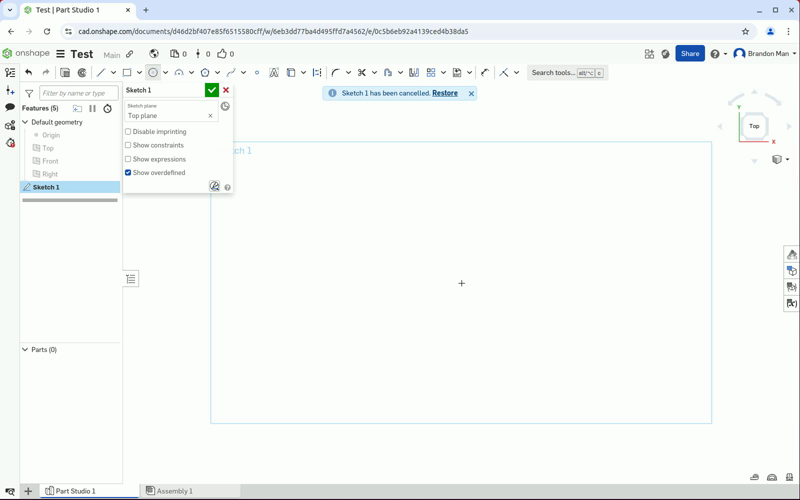
click(461, 282)
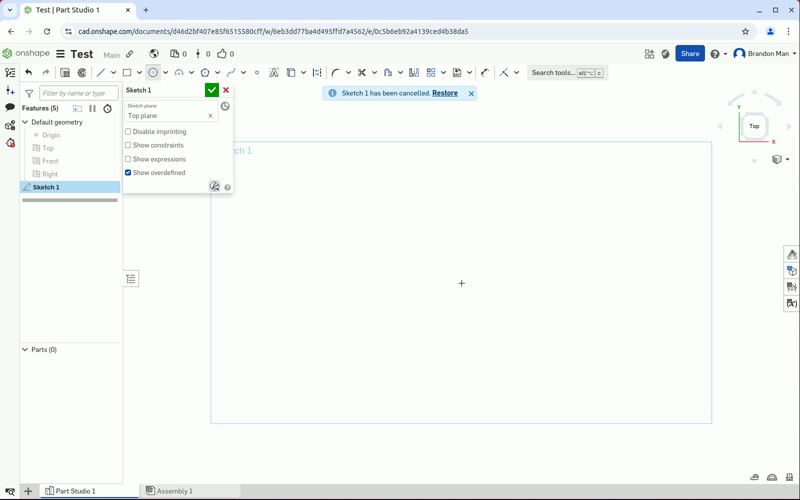
key_up(shift)
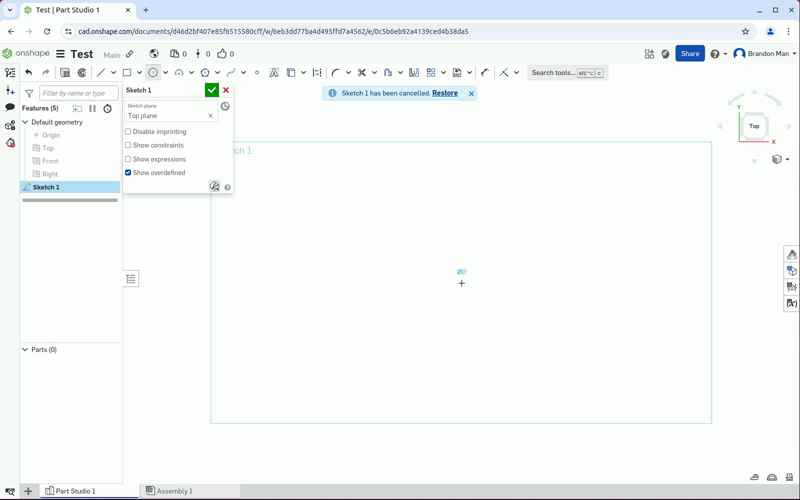
mouse_move(481, 282)
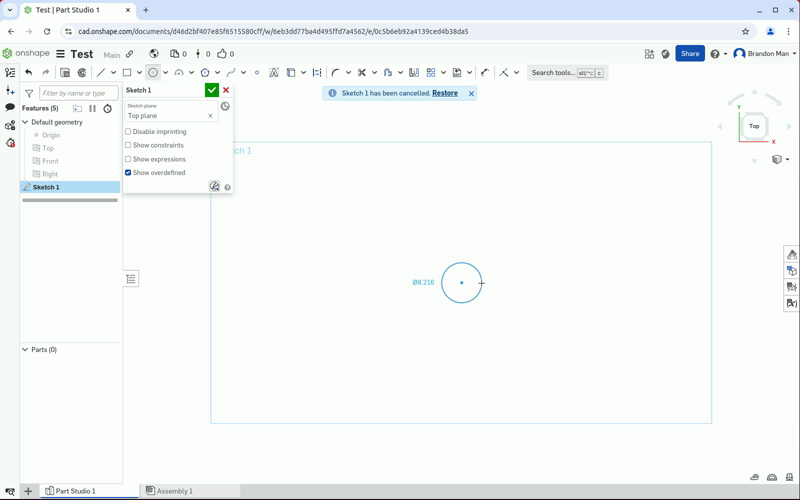
click(481, 282)
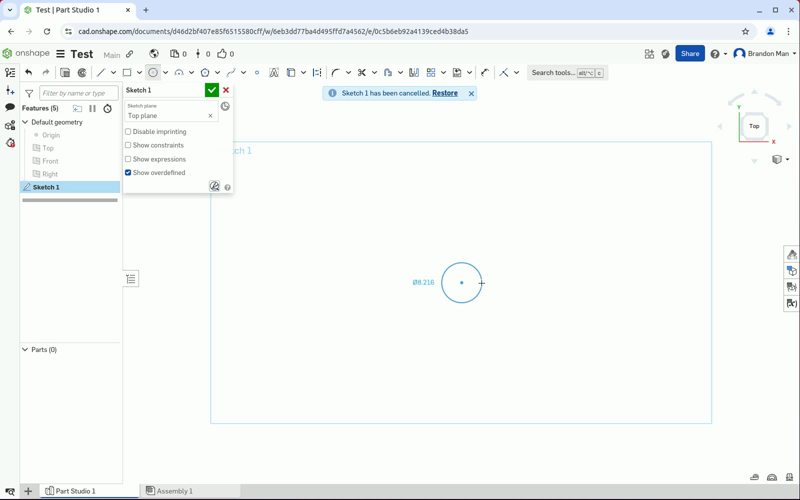
key(esc)
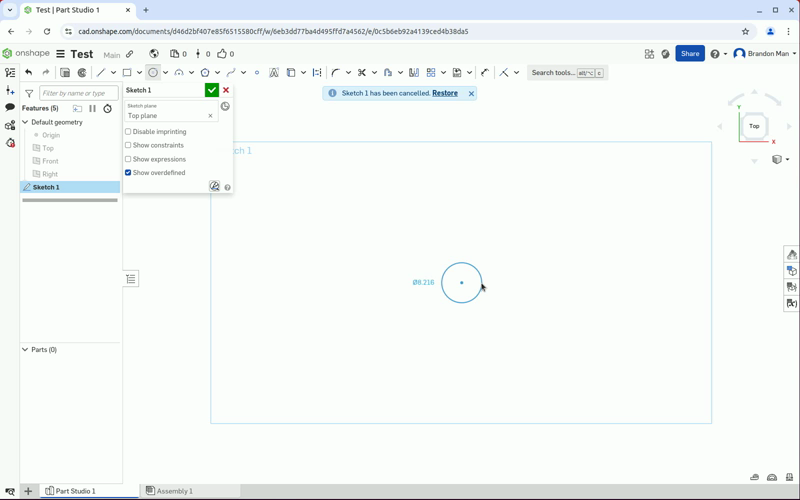
mouse_move(473, 287)
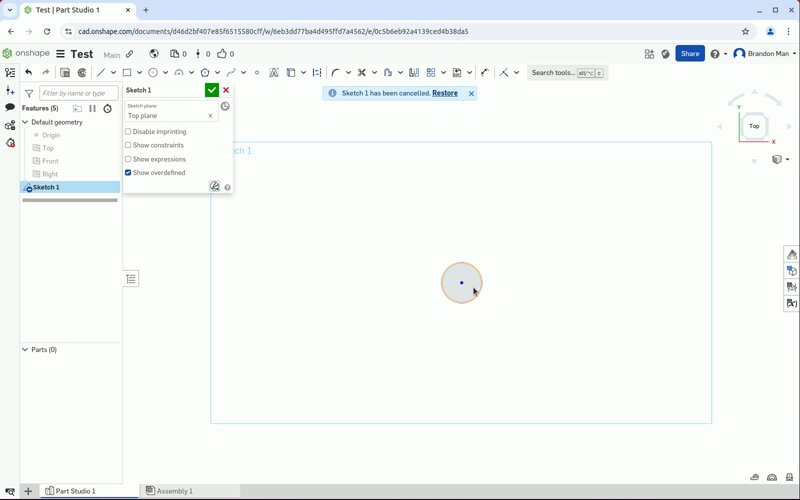
scroll(6)
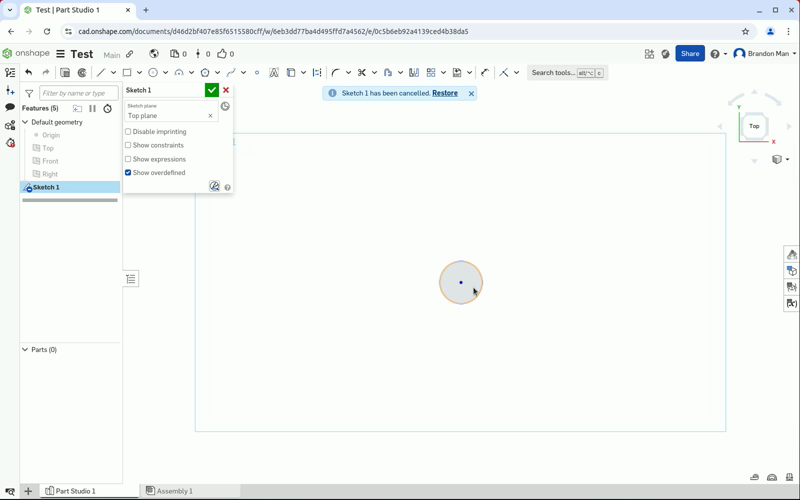
scroll(6)
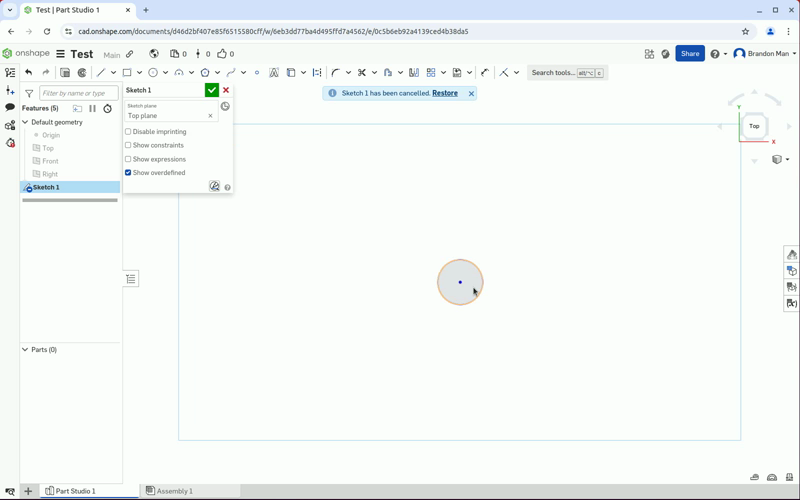
scroll(6)
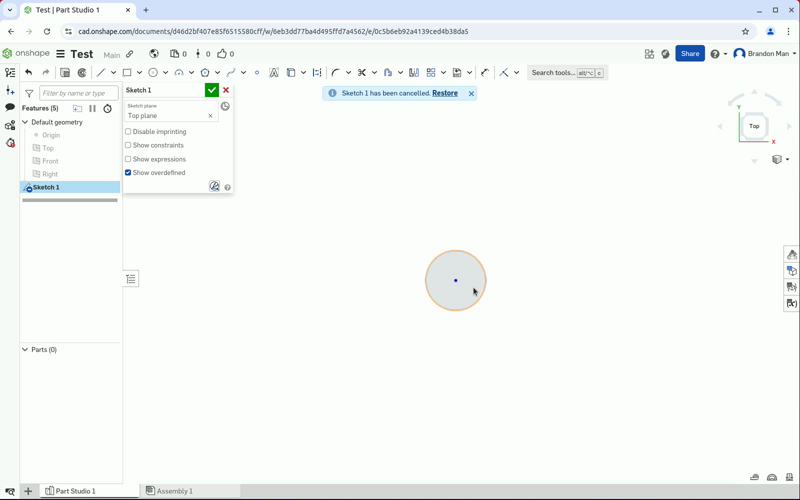
scroll(6)
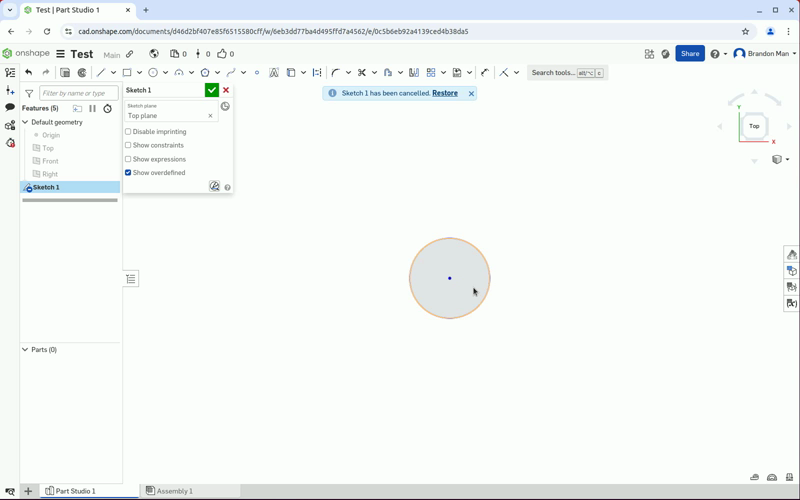
scroll(6)
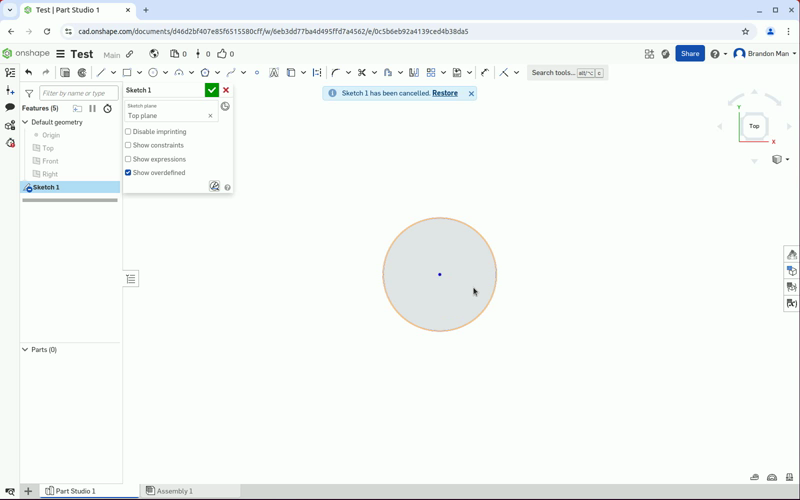
scroll(6)
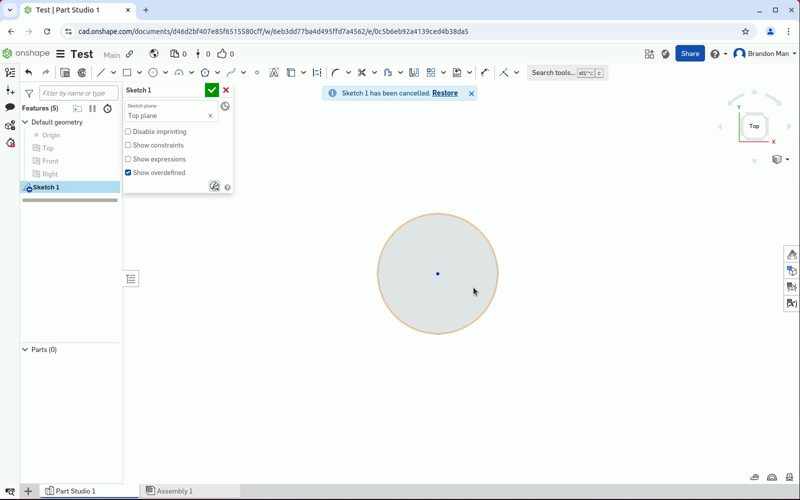
scroll(6)
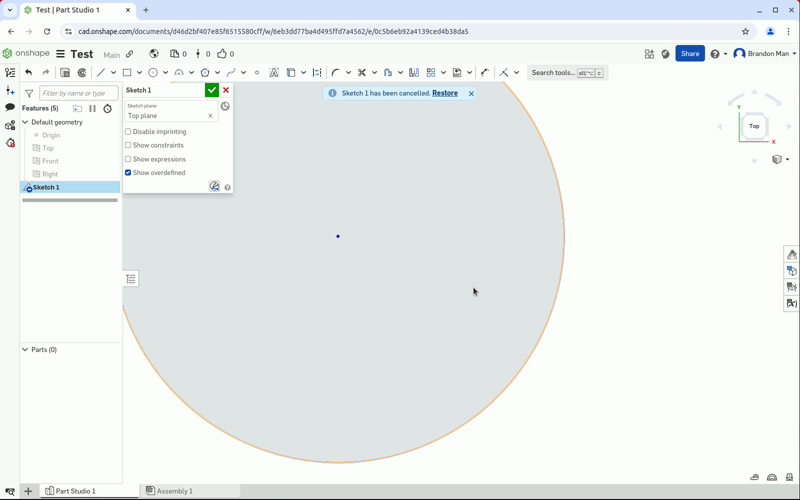
click(473, 287)
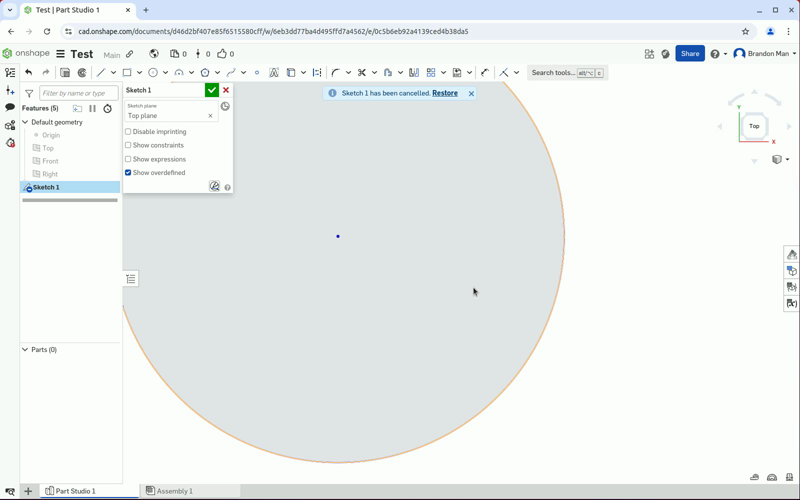
scroll(-6)
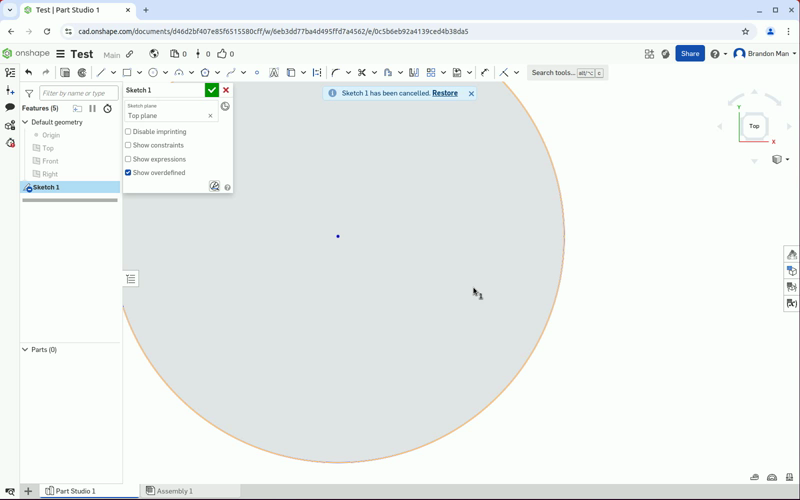
scroll(-6)
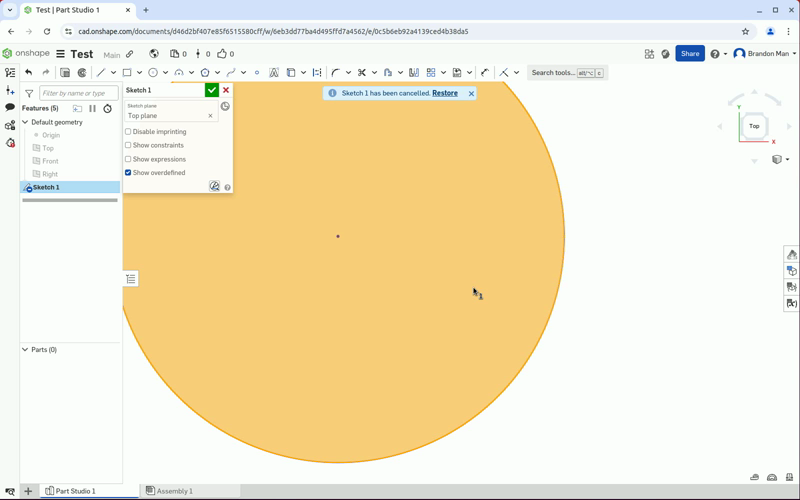
scroll(-6)
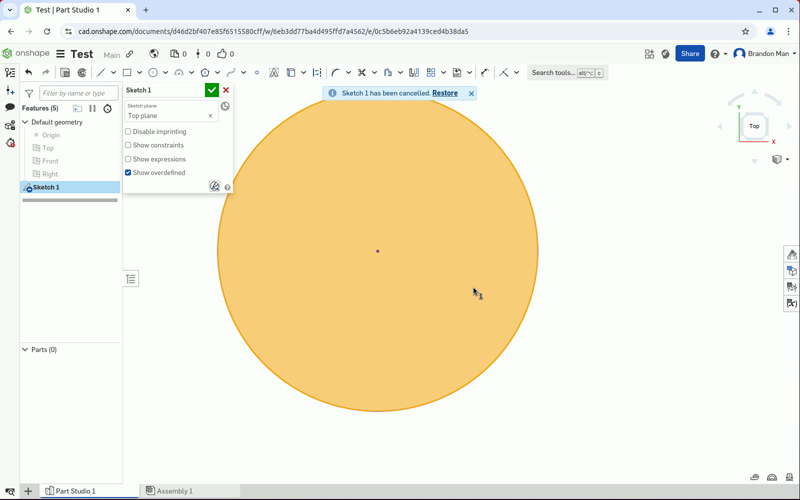
scroll(-6)
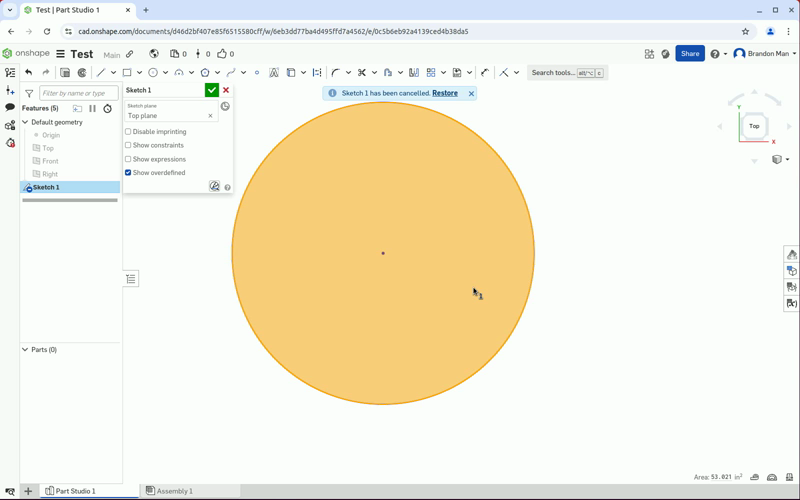
scroll(-6)
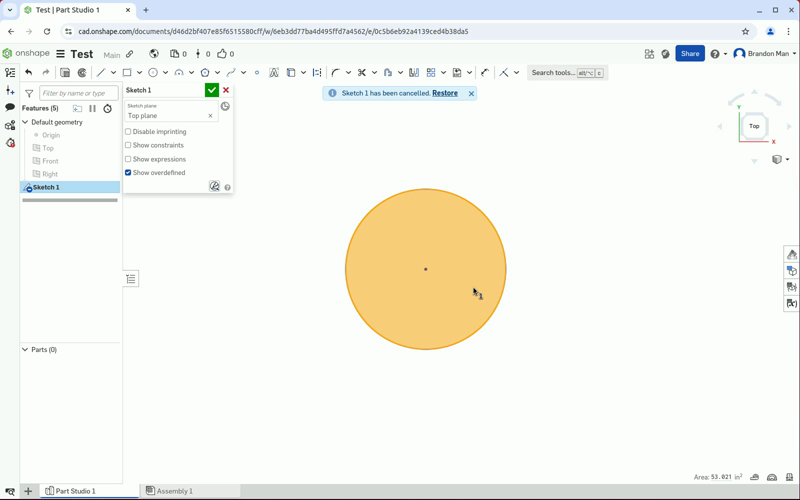
scroll(-6)
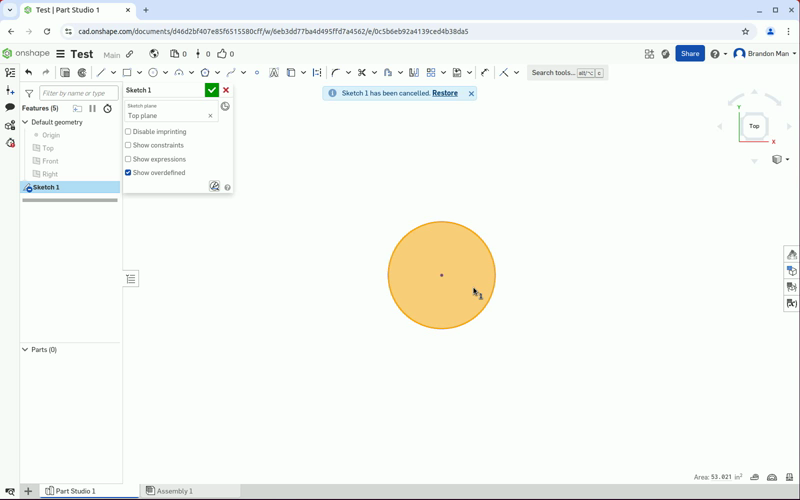
scroll(-6)
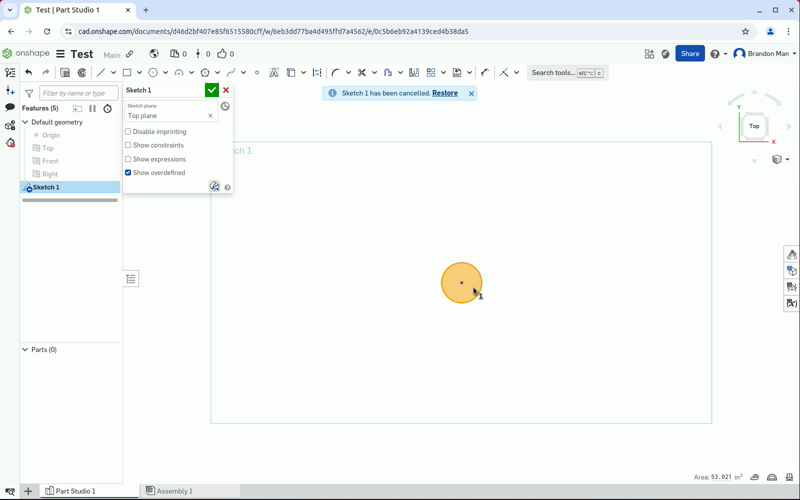
mouse_move(73, 352)
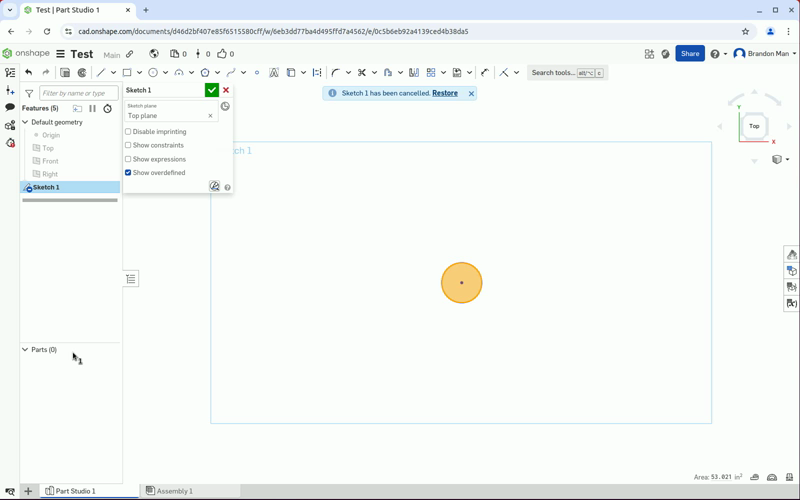
key(shift+y)
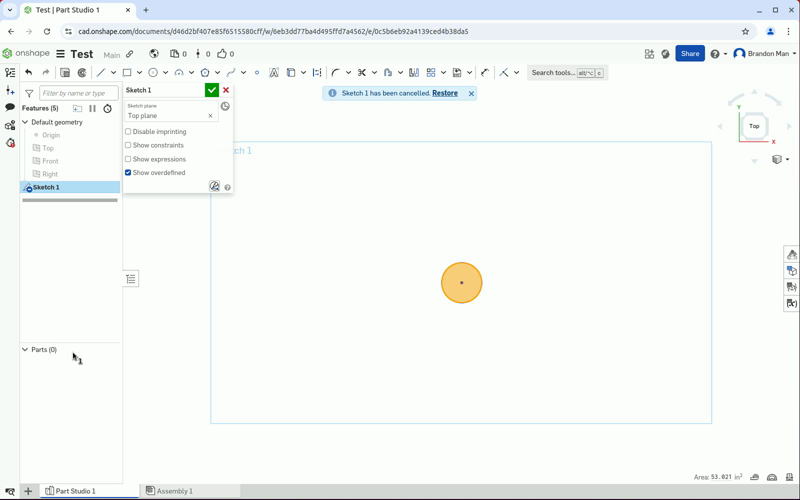
key(shift+e)
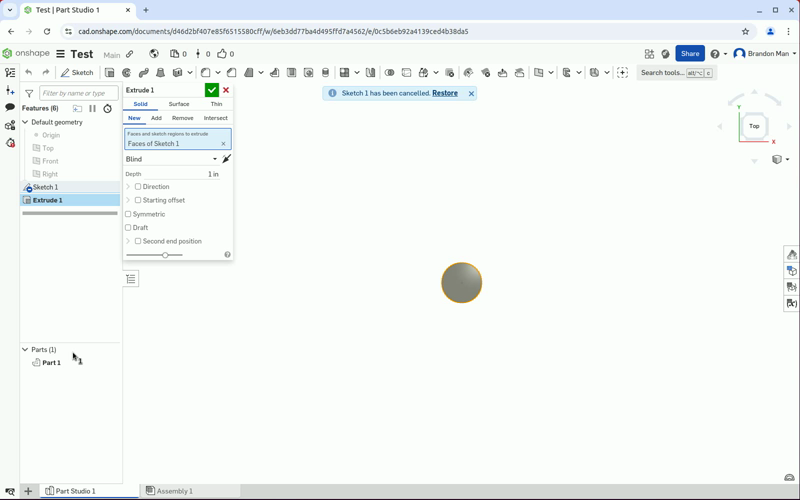
mouse_move(143, 106)
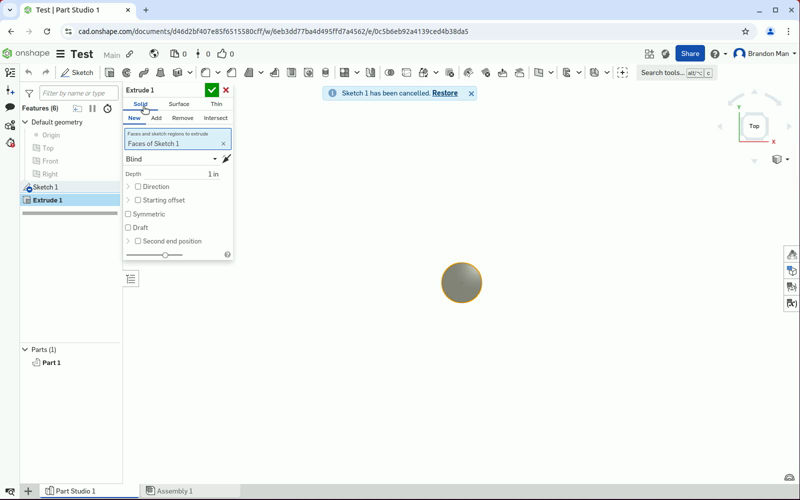
click(143, 106)
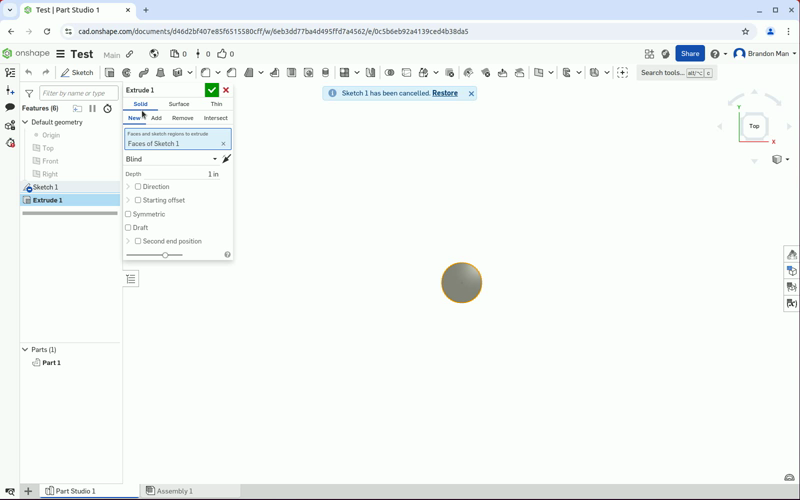
mouse_move(137, 120)
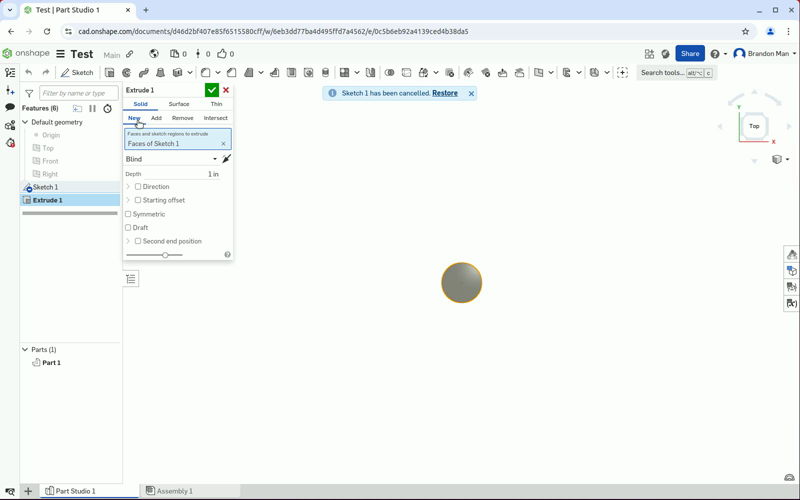
click(137, 120)
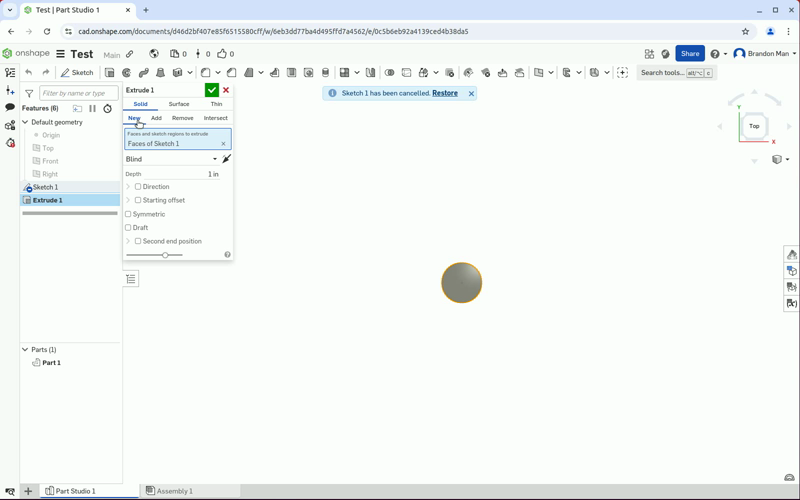
key(tab, 4)
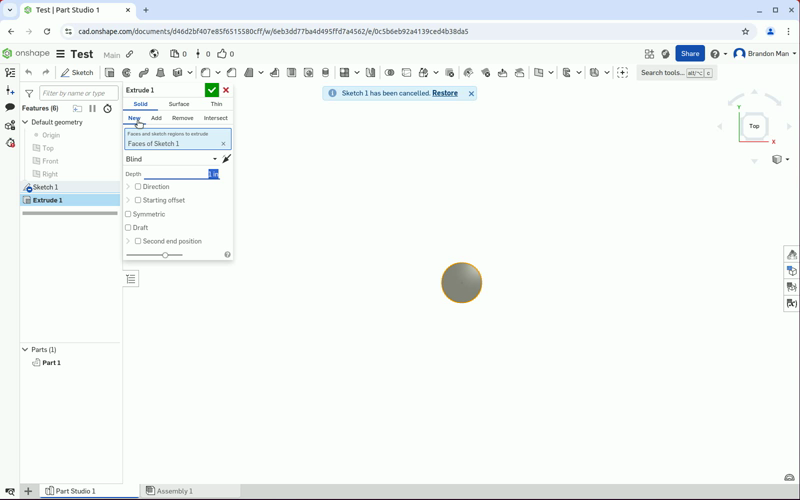
text(20.942)
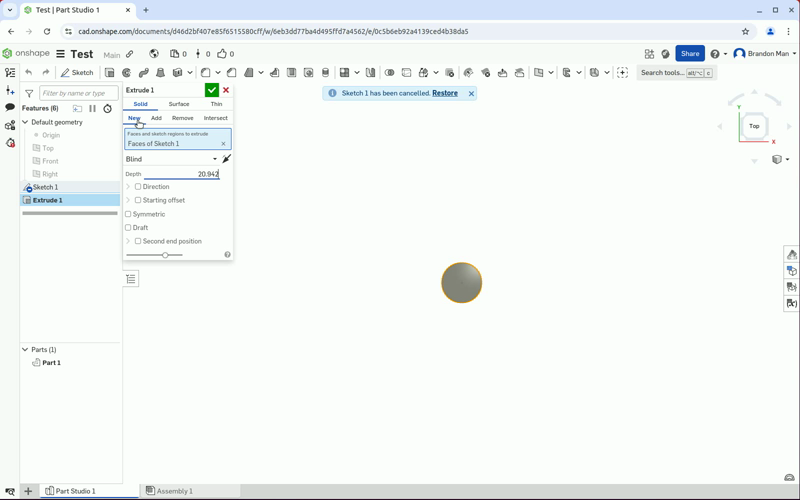
key(tab, 3)
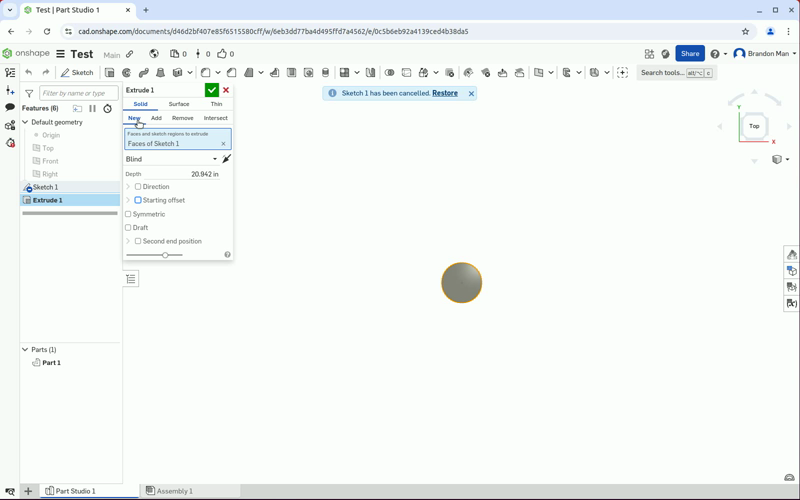
key(tab, 2)
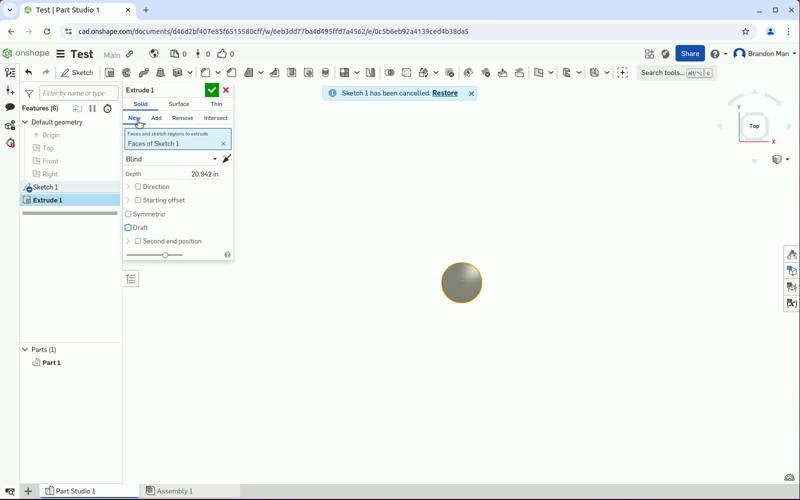
key(space)
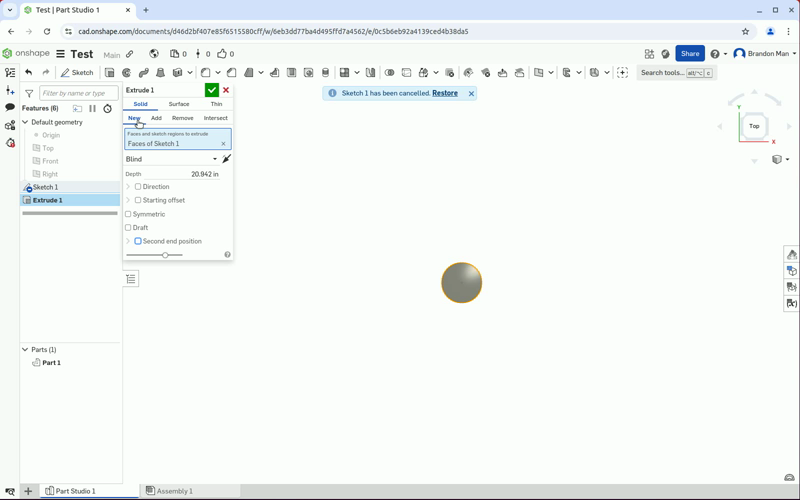
key(tab, 3)
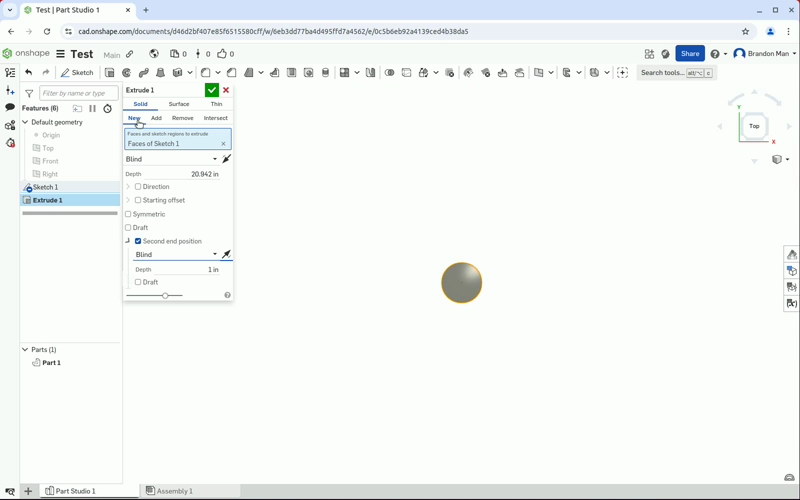
text(28.404)
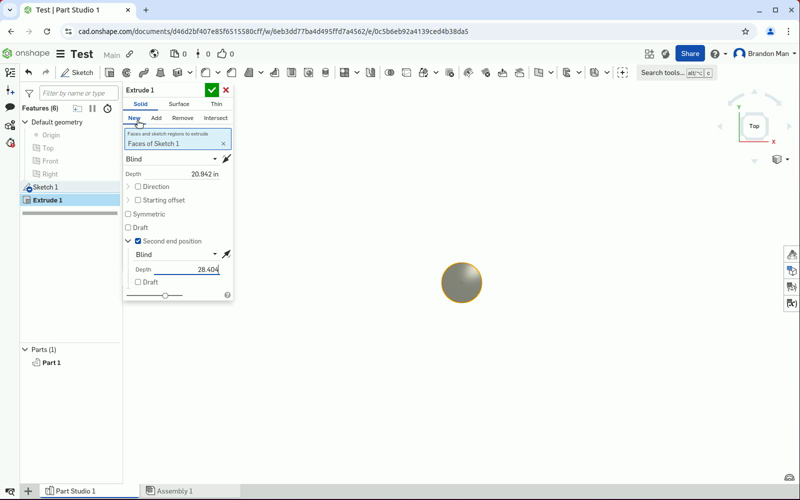
key(enter)
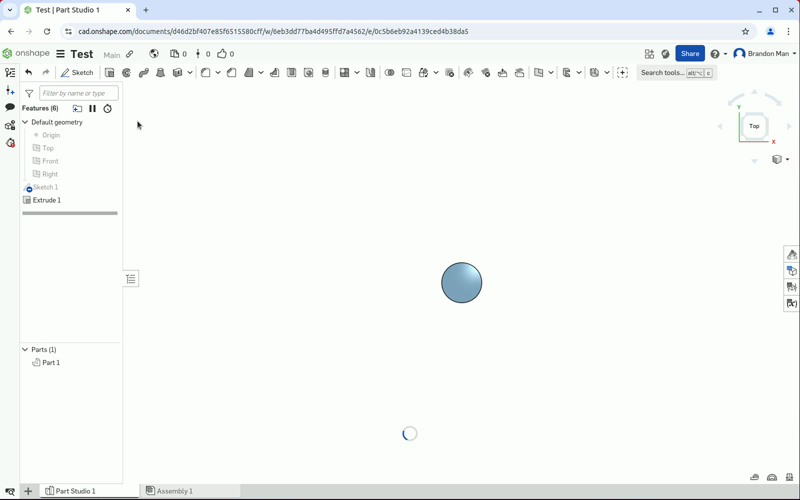
key(shift+h)
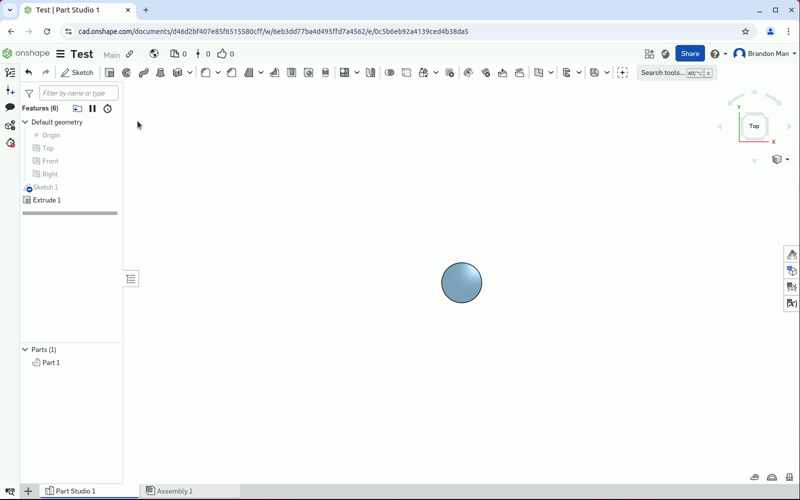
key(shift+h)
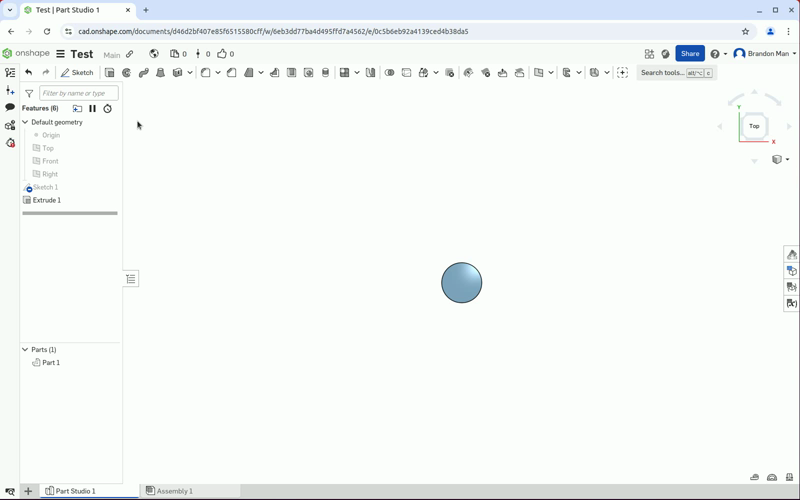
mouse_move(73, 189)
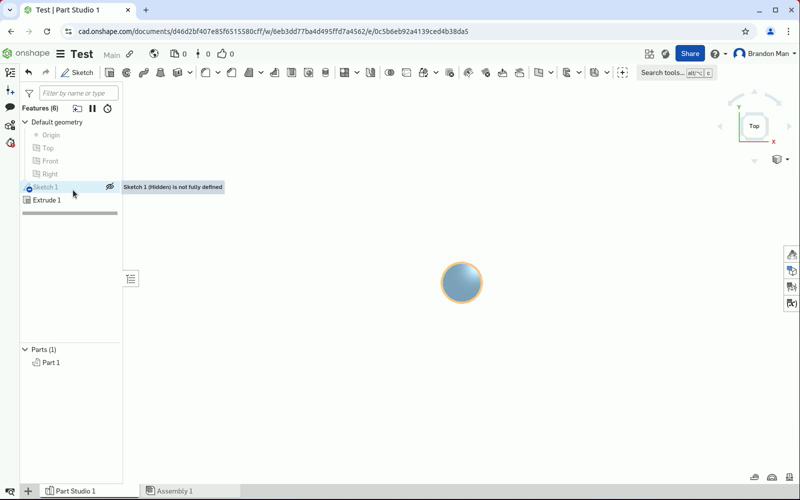
click(73, 189)
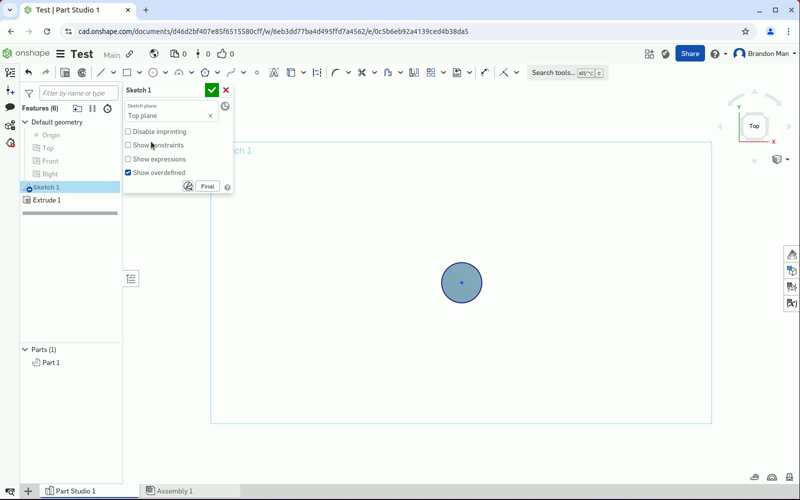
mouse_move(229, 92)
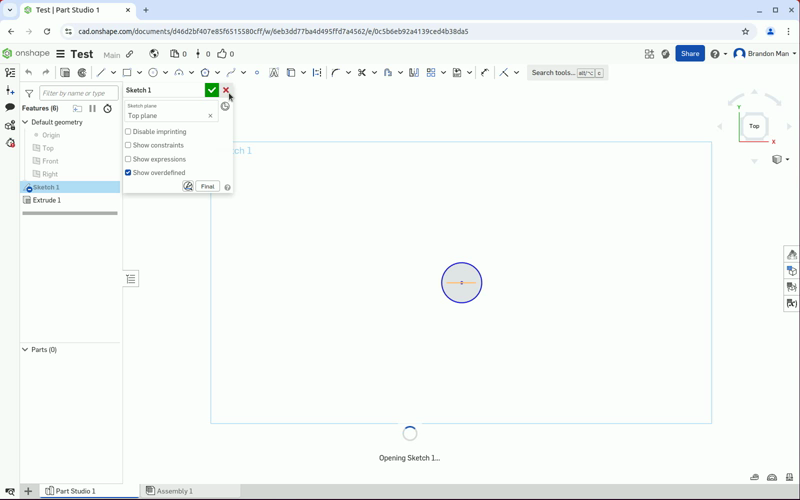
click(229, 92)
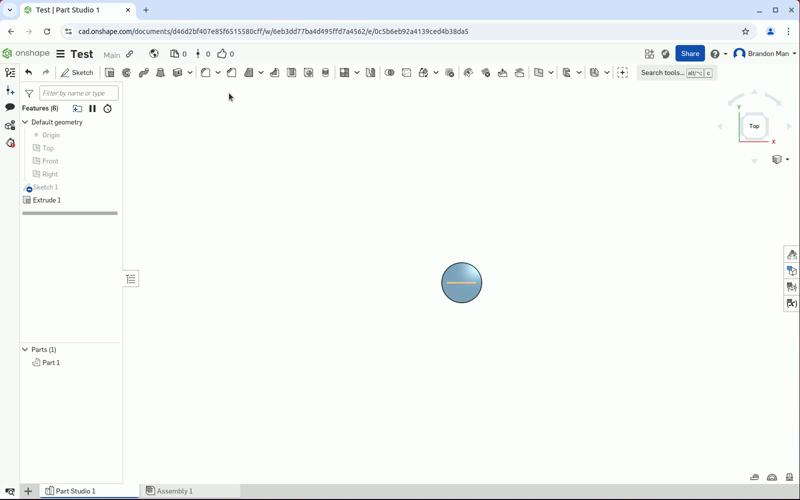
mouse_move(73, 352)
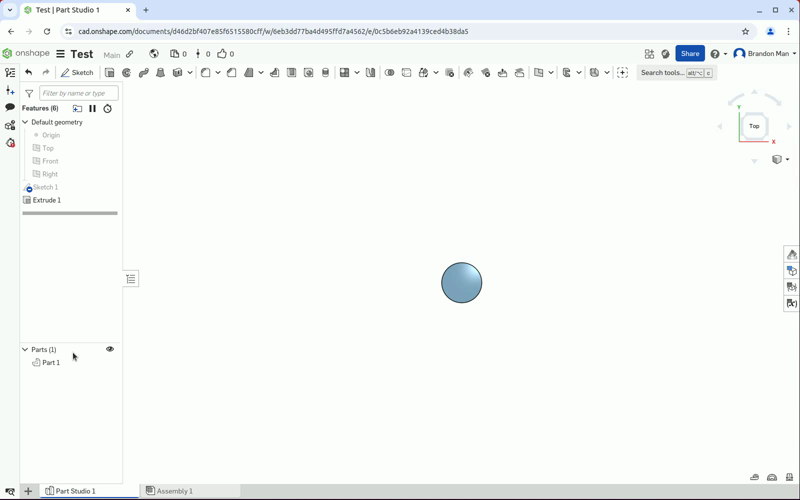
key(y)
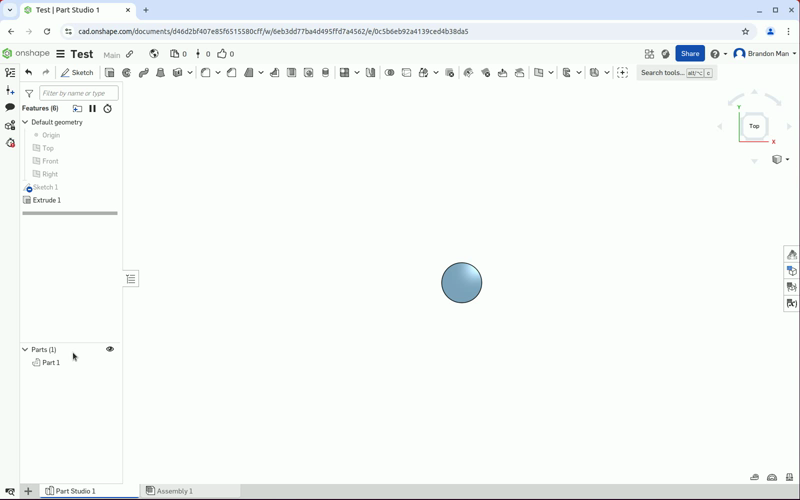
key(shift+p)
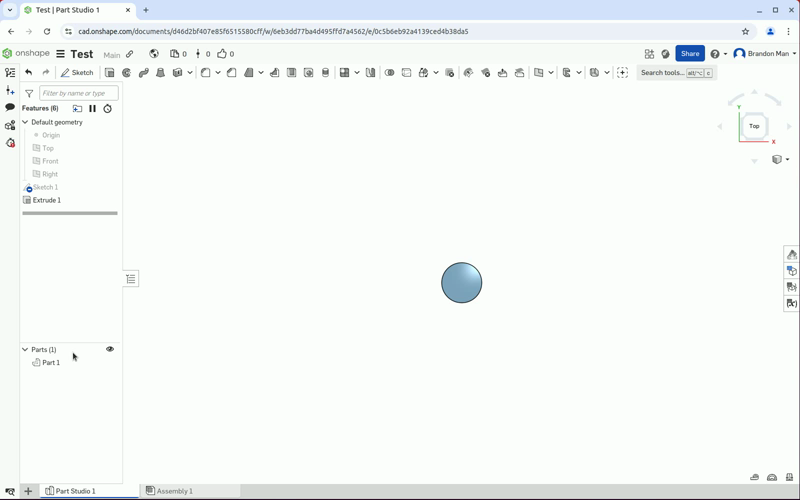
key(space)
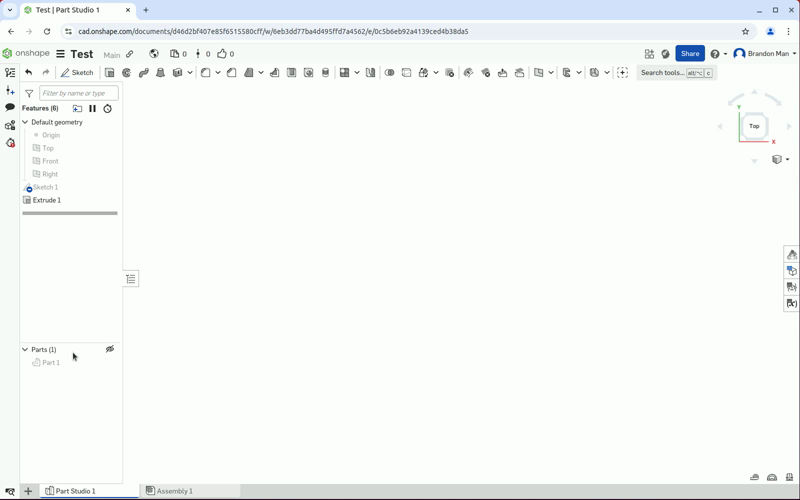
key_down(shift)
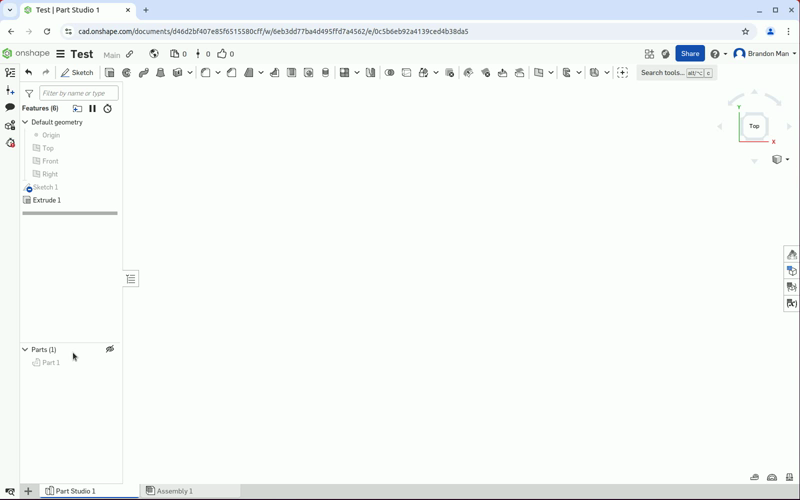
key(up)
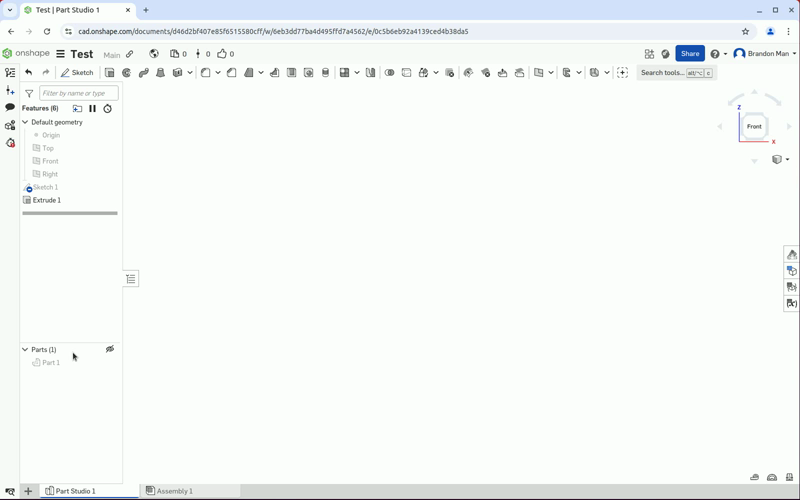
key_up(shift)
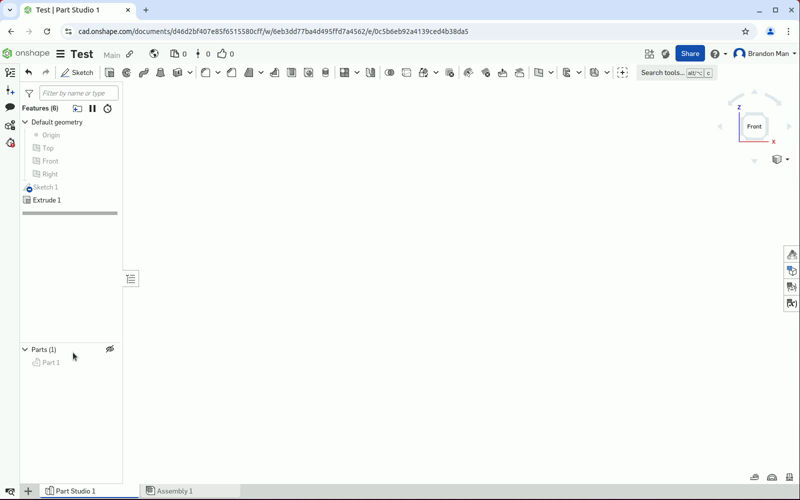
key(space)
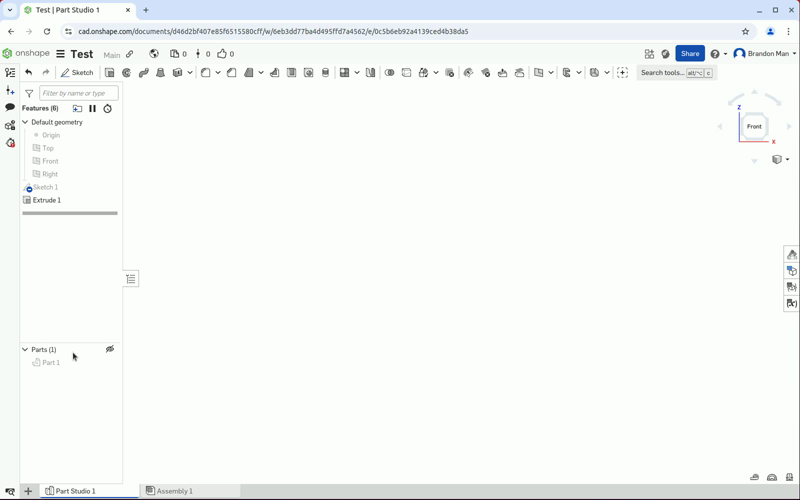
key_down(shift)
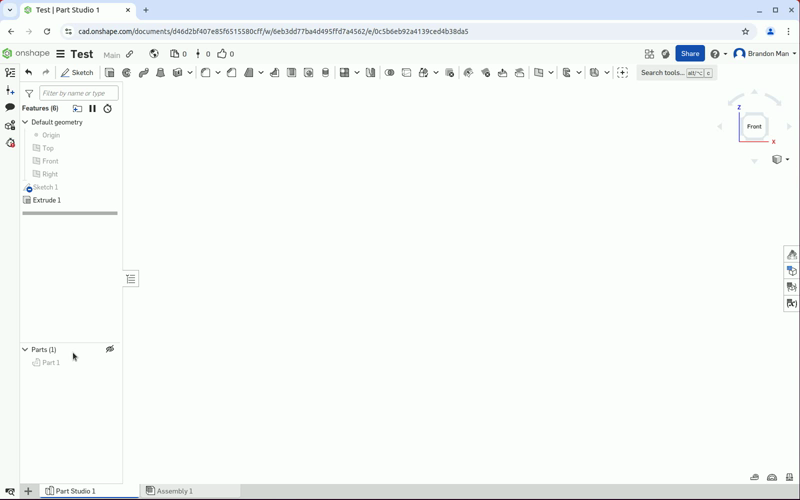
key(left)
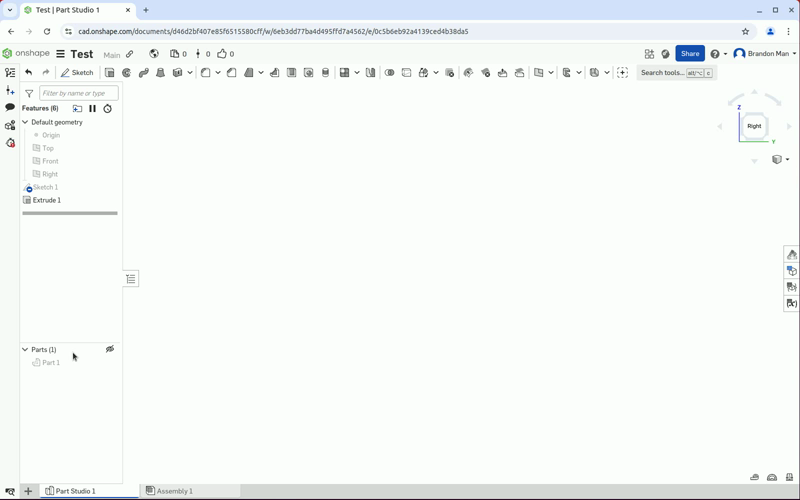
key_up(shift)
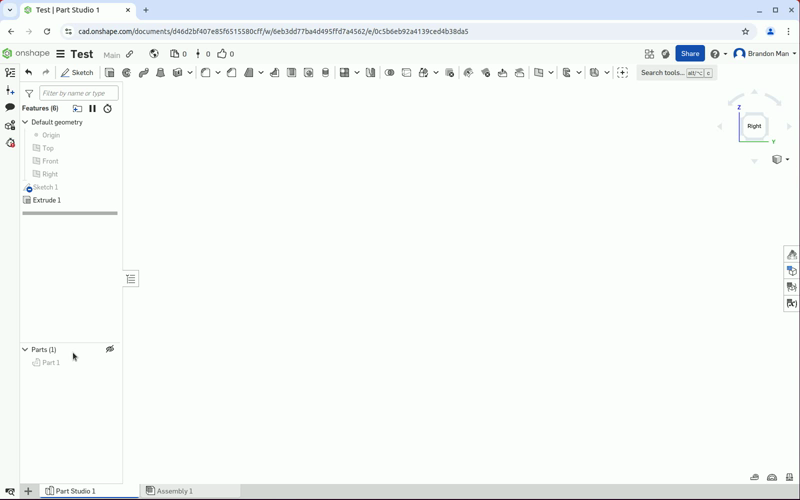
mouse_move(73, 352)
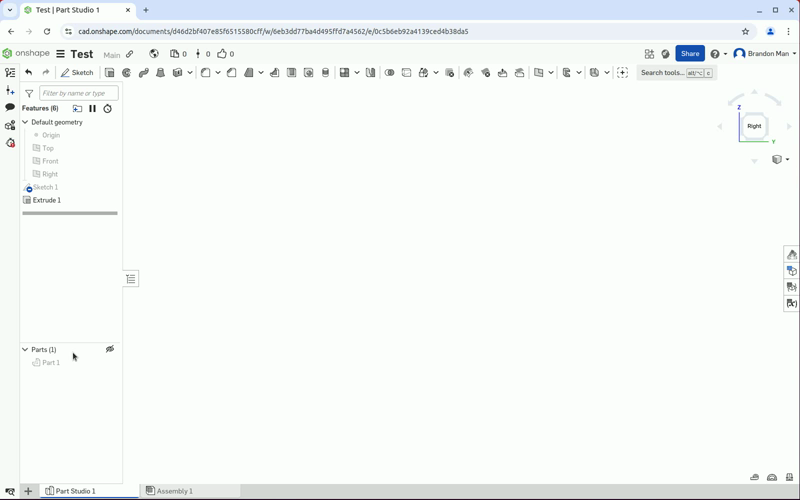
key(shift+y)
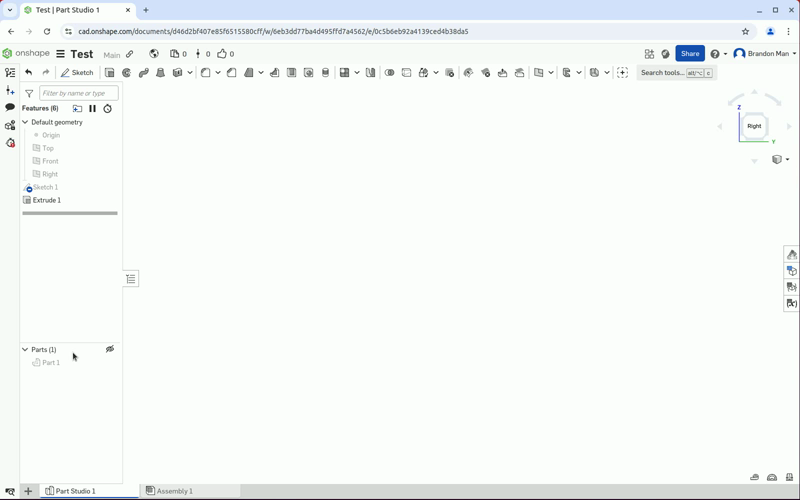
key(shift+s)
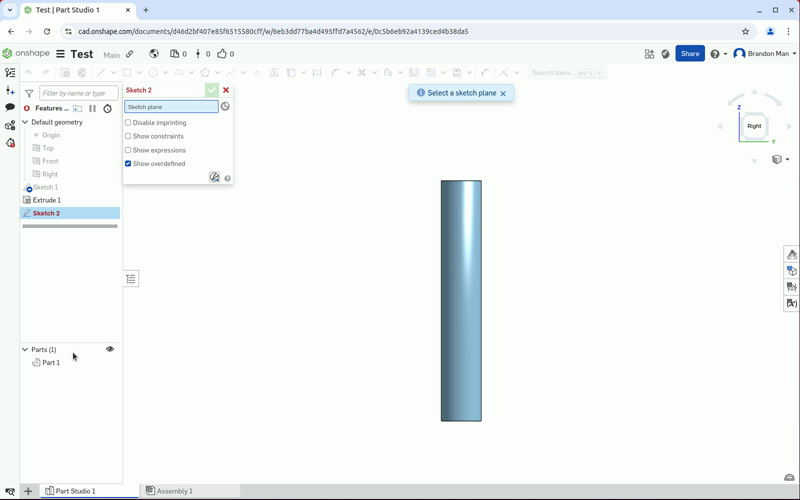
mouse_move(73, 176)
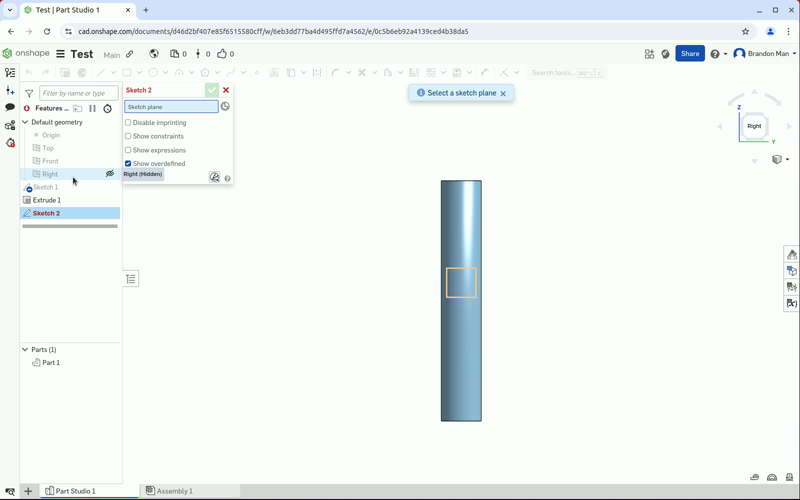
click(73, 176)
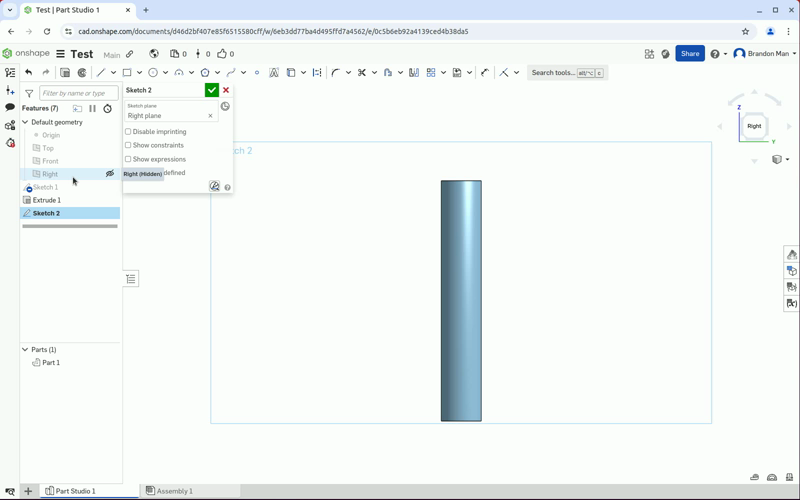
mouse_move(73, 352)
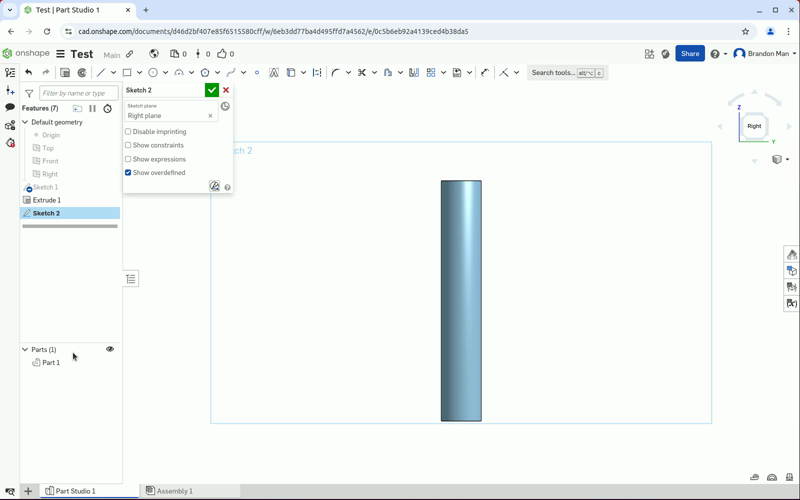
key(y)
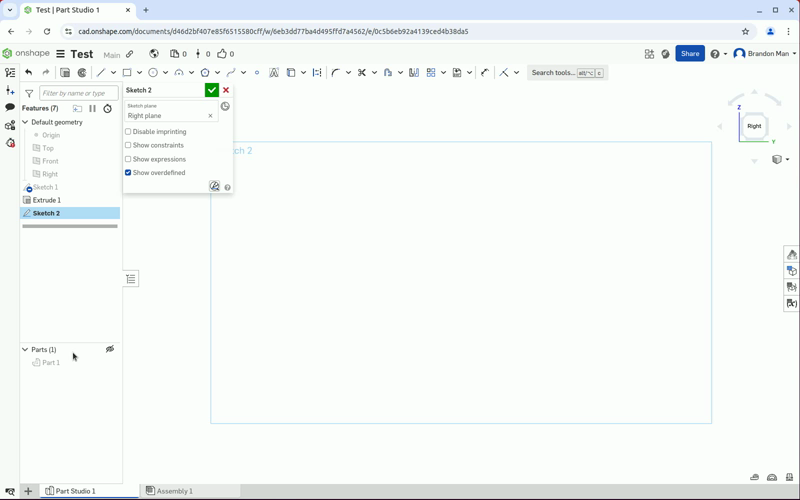
key(c)
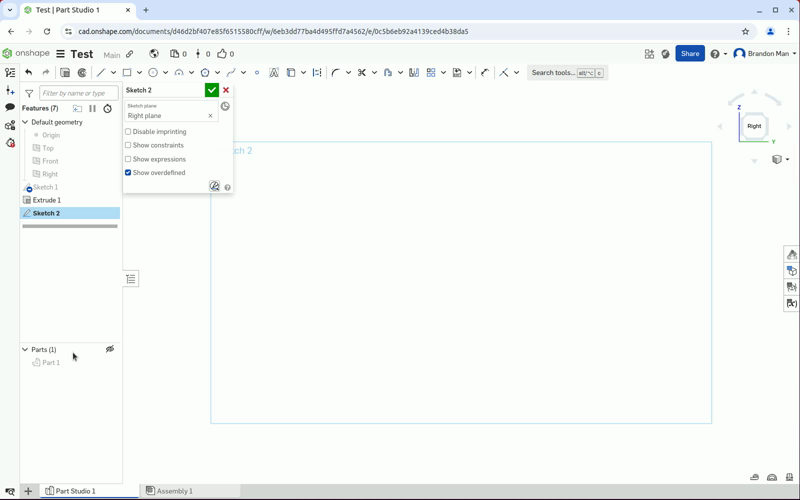
key_down(shift)
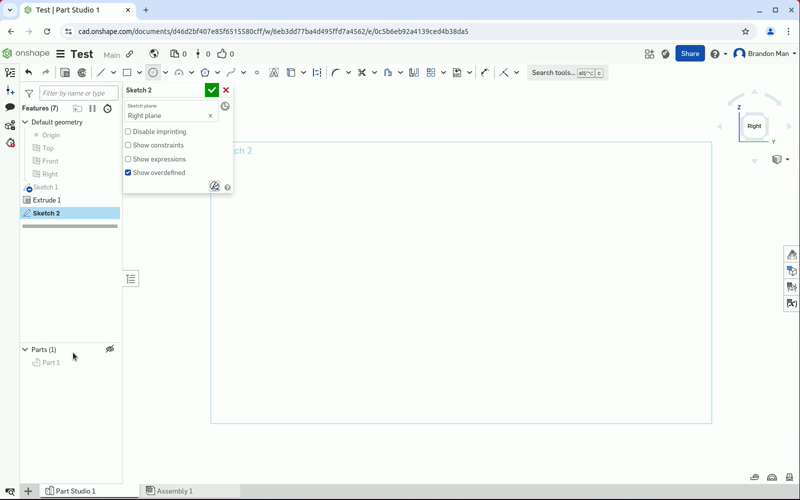
mouse_move(461, 282)
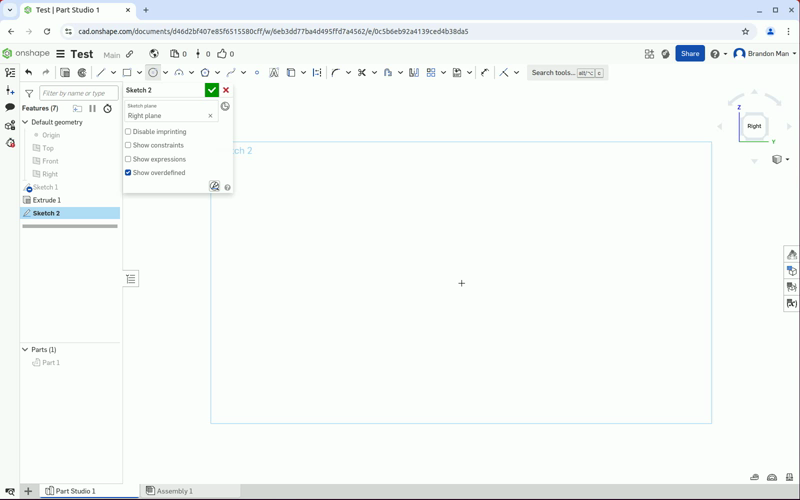
click(461, 282)
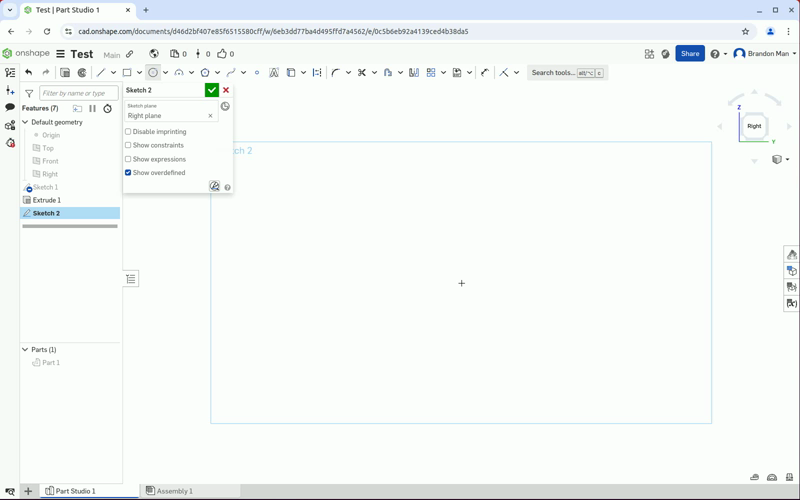
key_up(shift)
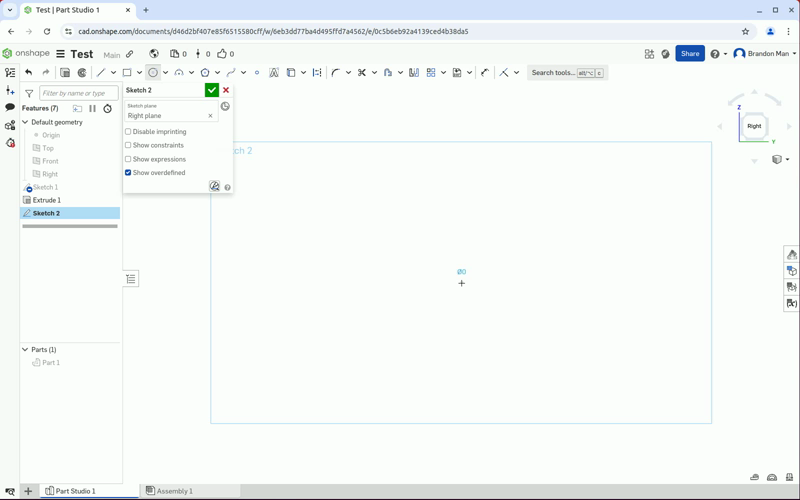
mouse_move(481, 282)
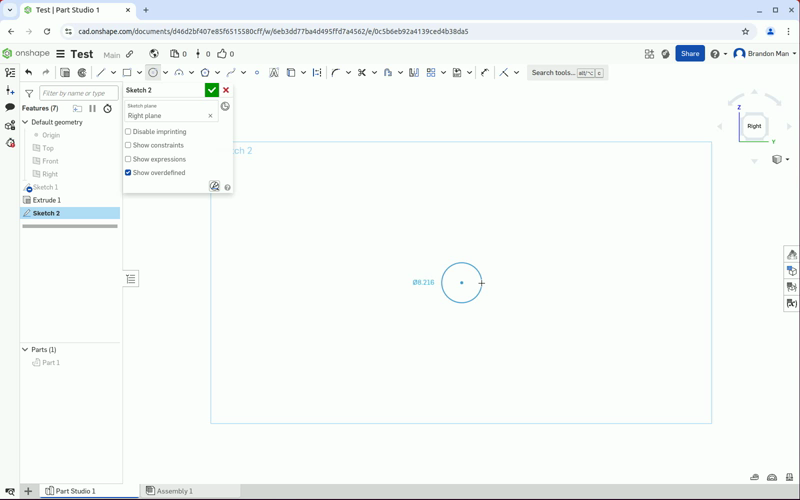
click(481, 282)
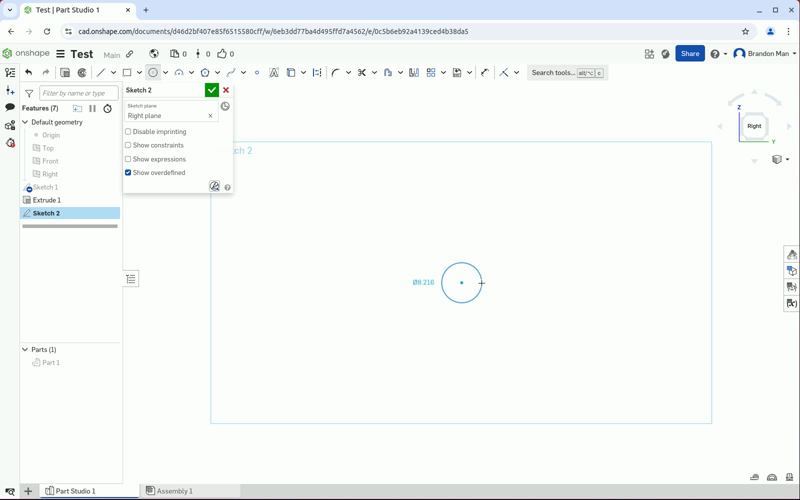
key(esc)
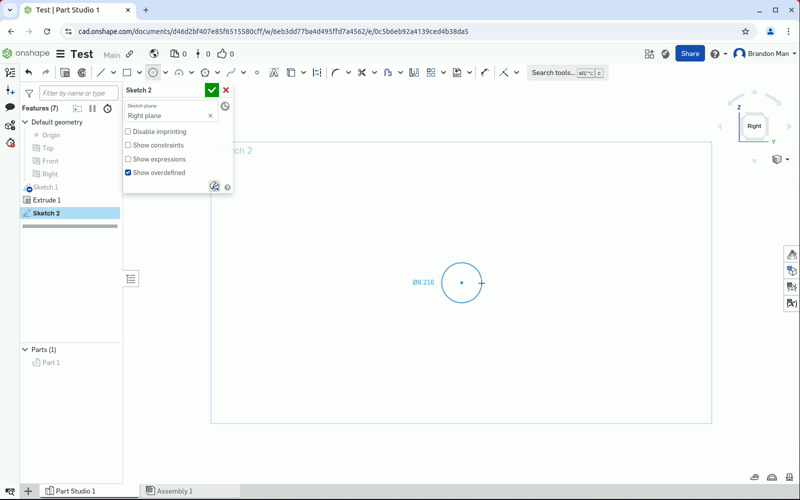
mouse_move(472, 276)
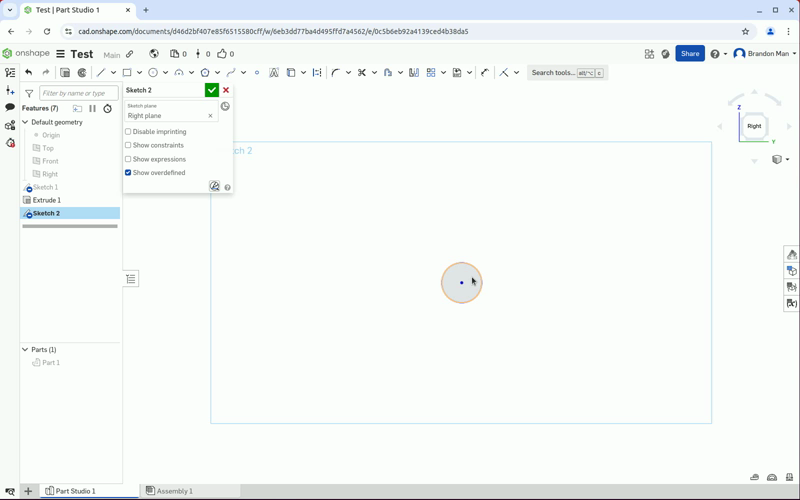
scroll(6)
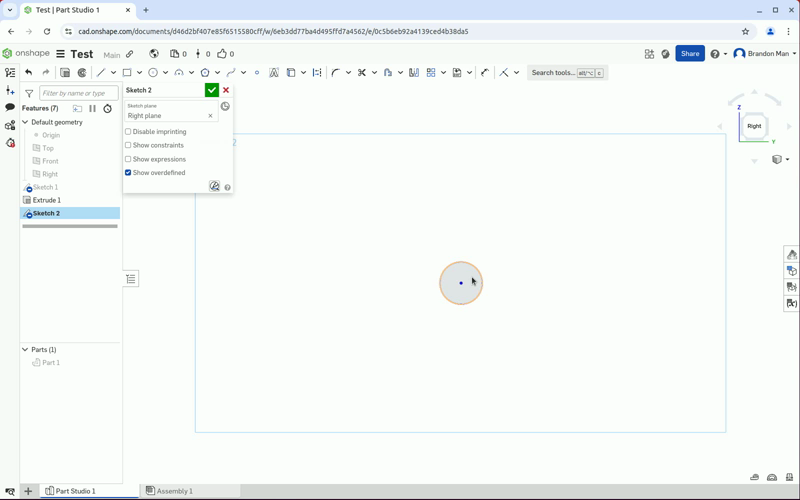
scroll(6)
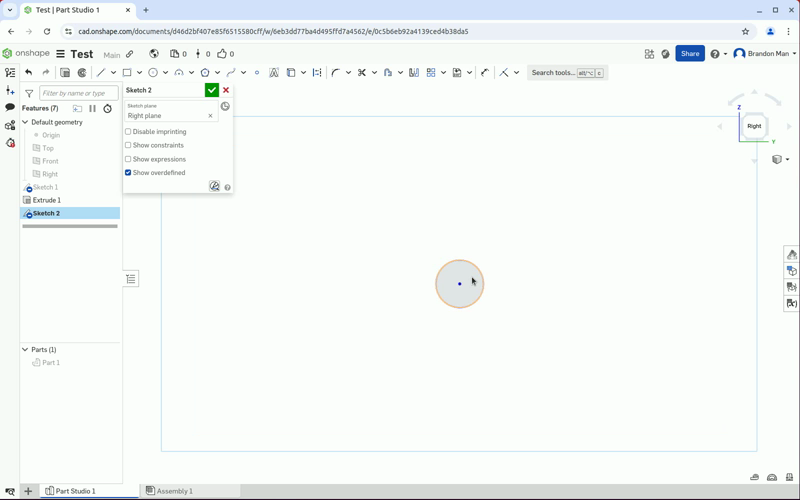
scroll(6)
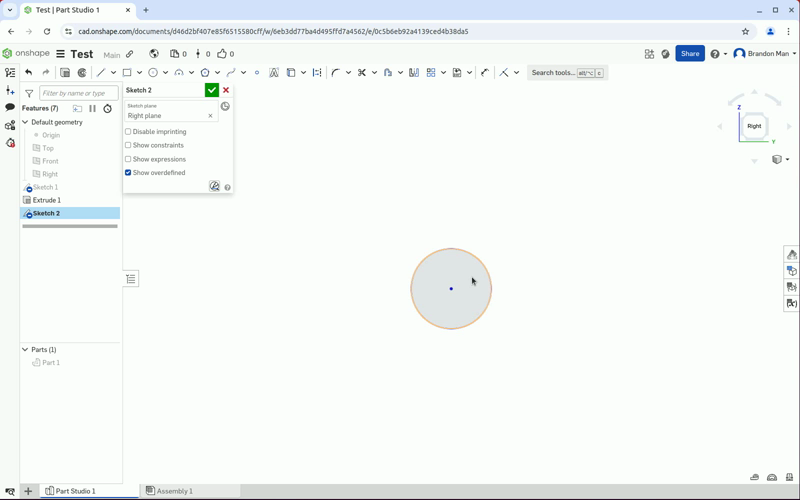
scroll(6)
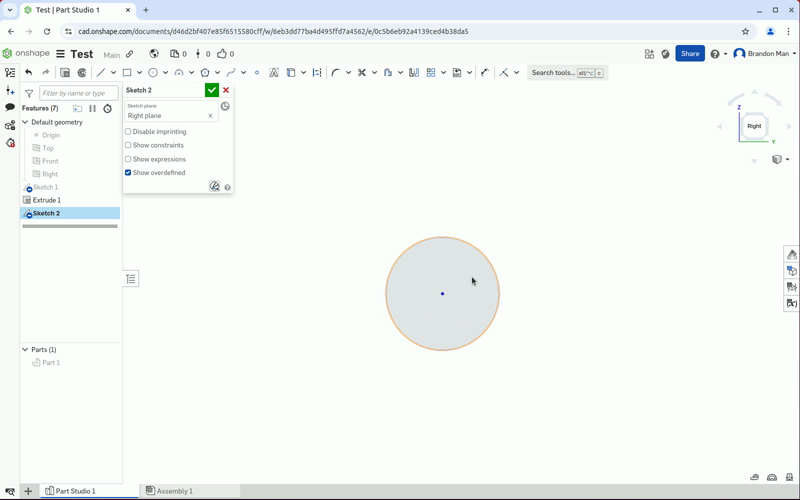
scroll(6)
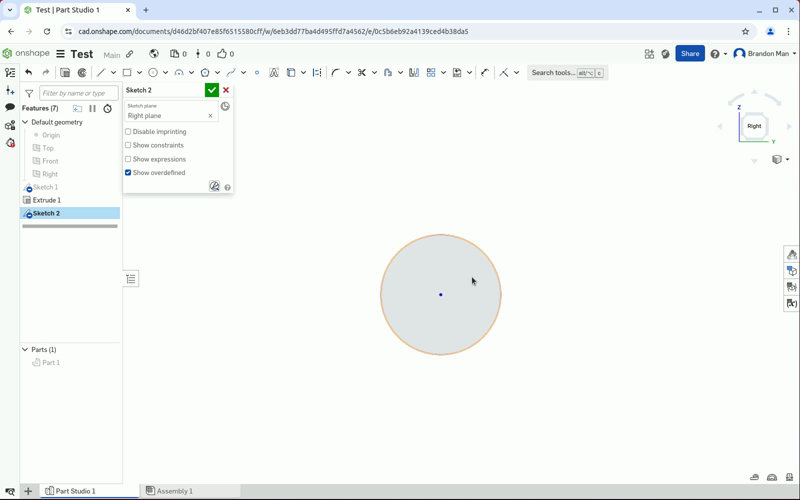
scroll(6)
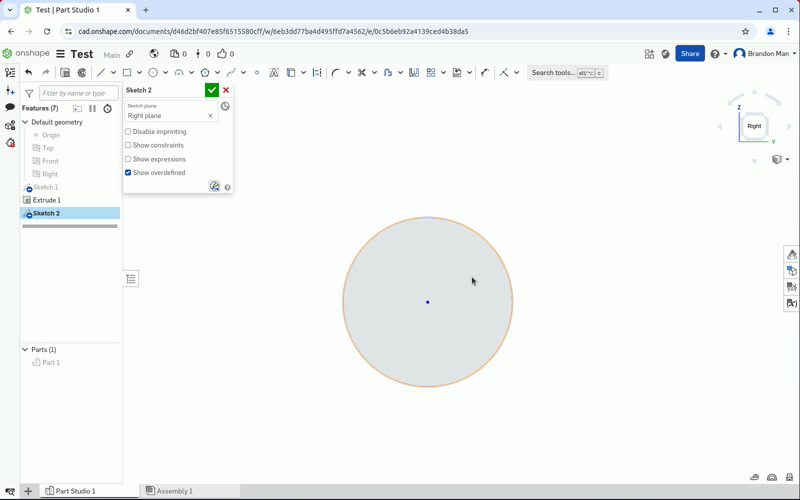
scroll(6)
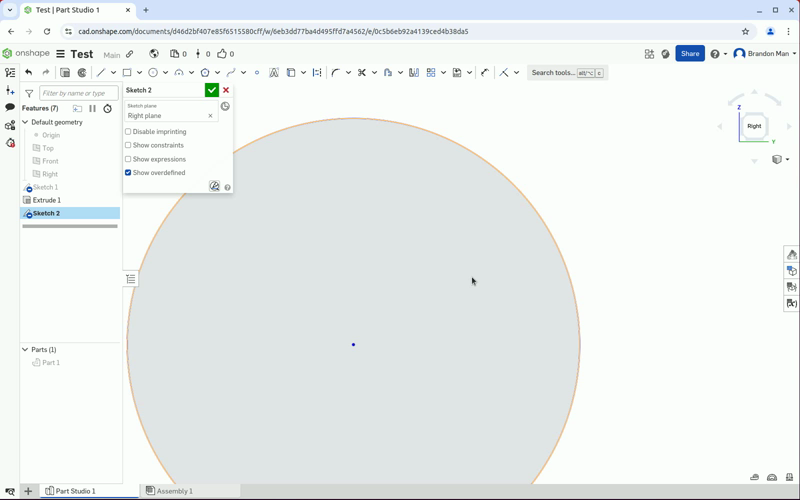
click(472, 276)
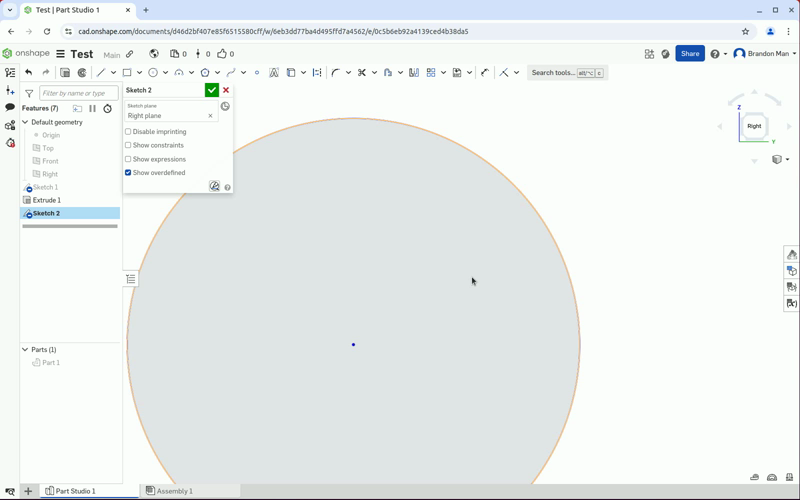
scroll(-6)
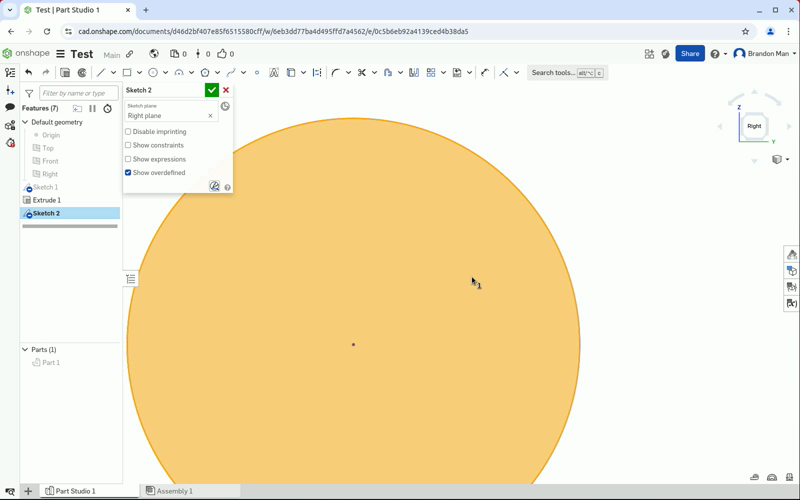
scroll(-6)
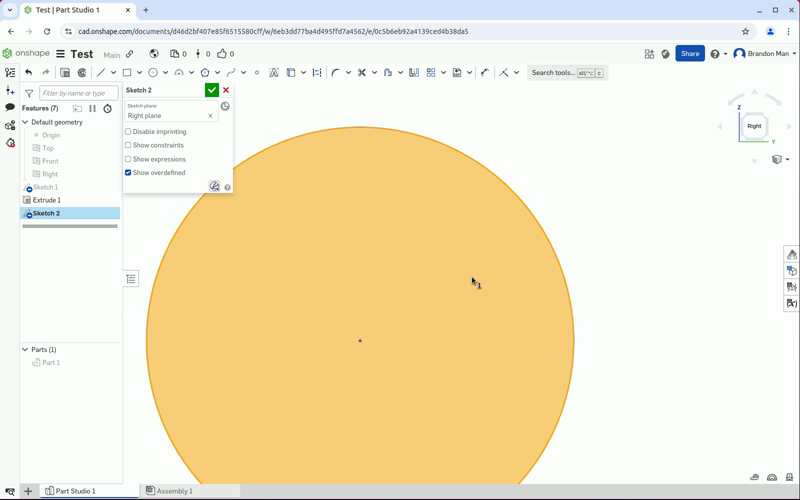
scroll(-6)
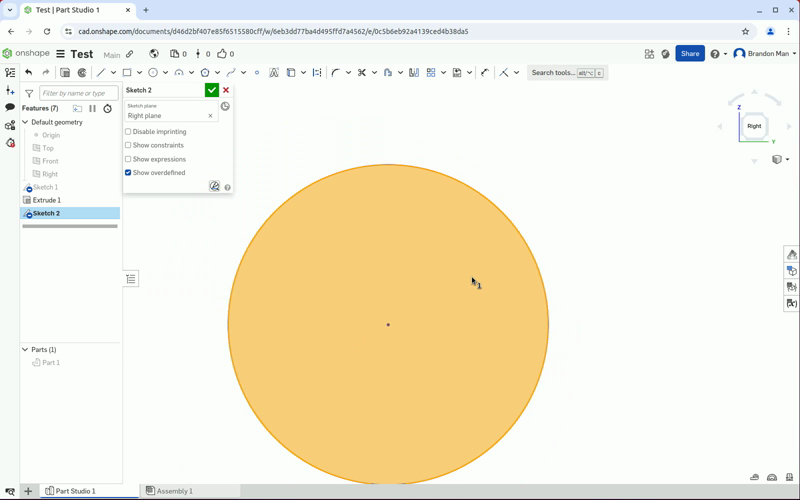
scroll(-6)
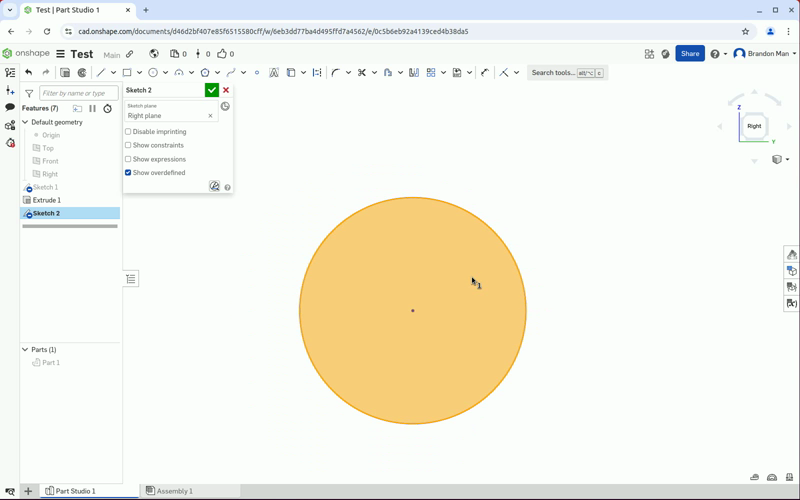
scroll(-6)
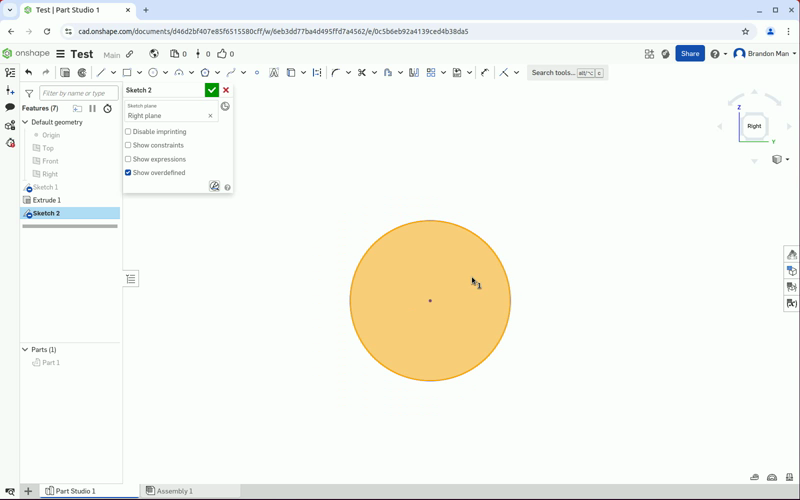
scroll(-6)
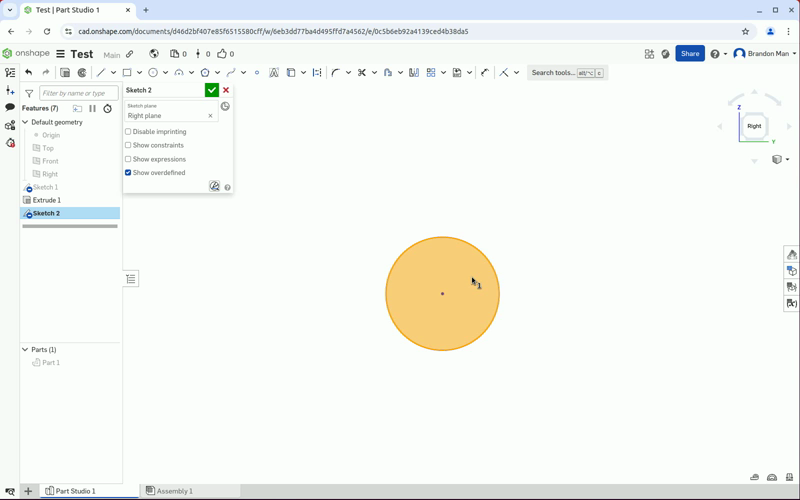
scroll(-6)
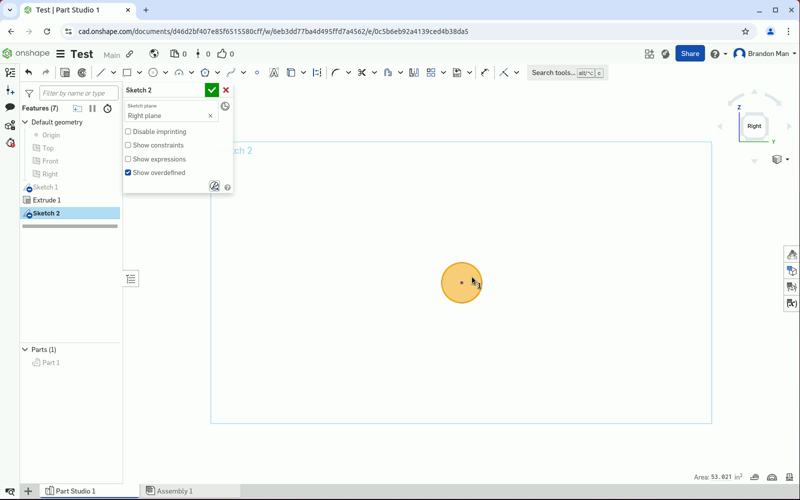
mouse_move(73, 352)
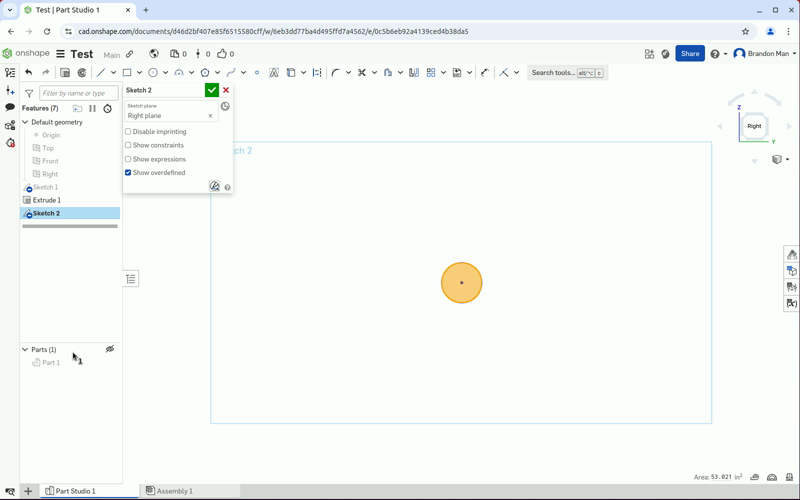
key(shift+y)
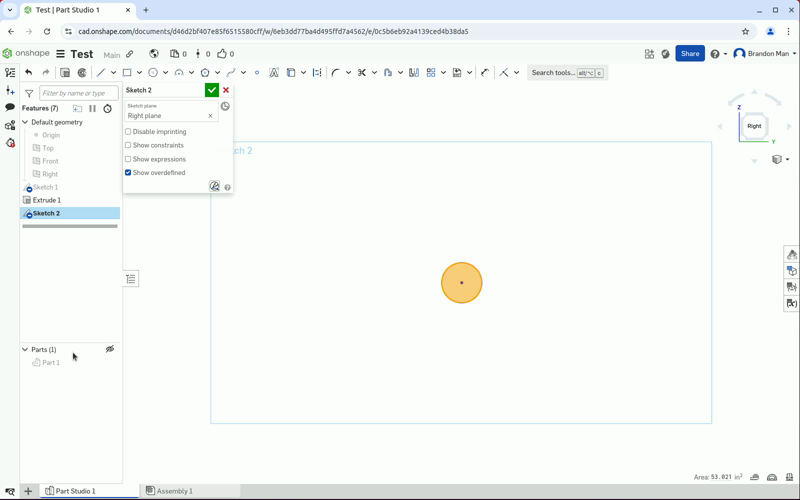
key(shift+e)
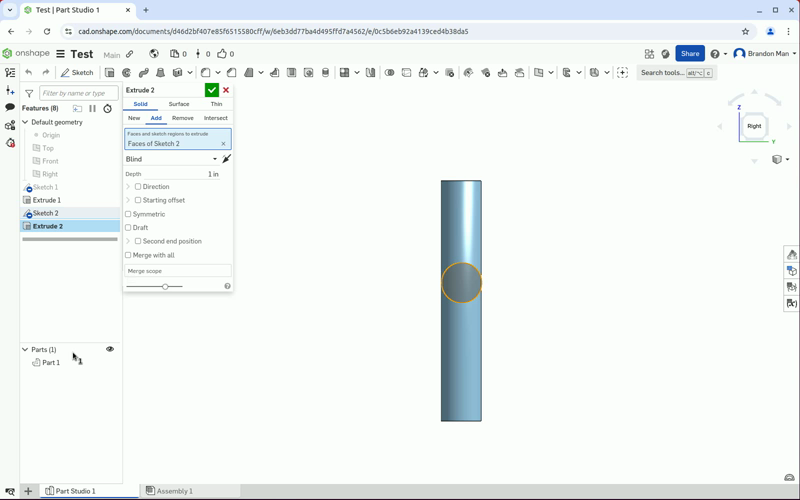
mouse_move(143, 106)
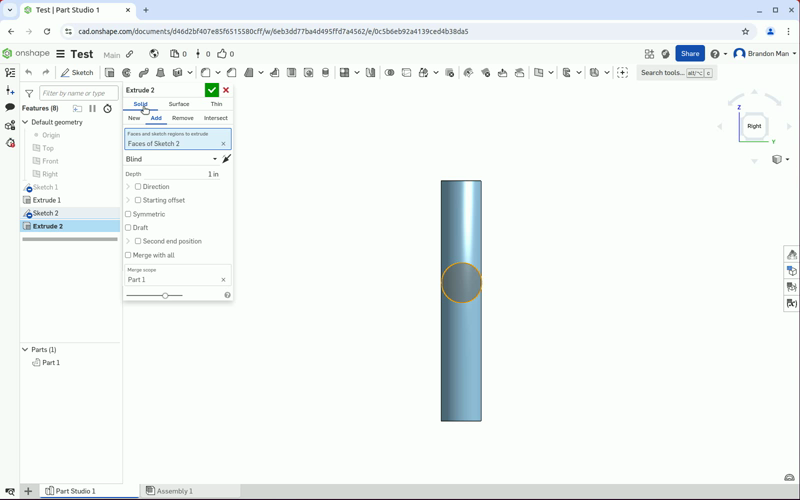
click(143, 106)
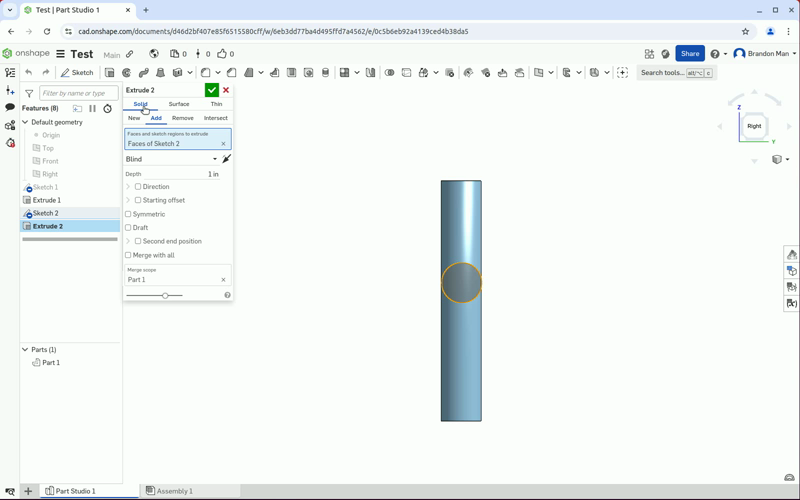
mouse_move(137, 120)
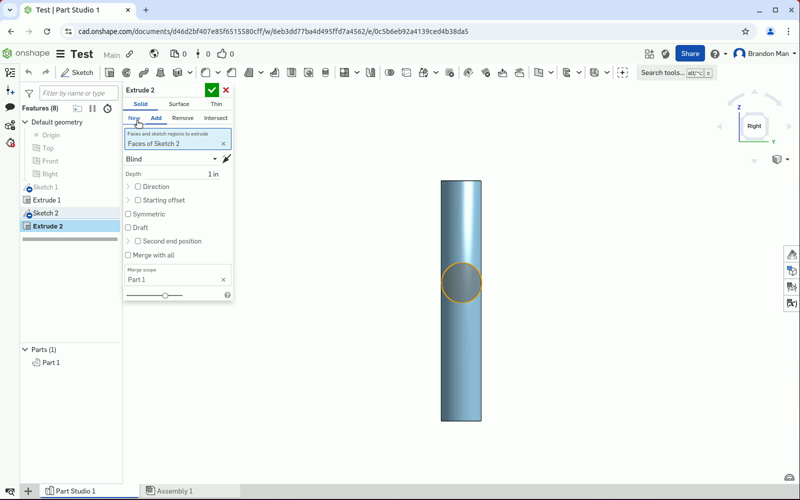
click(137, 120)
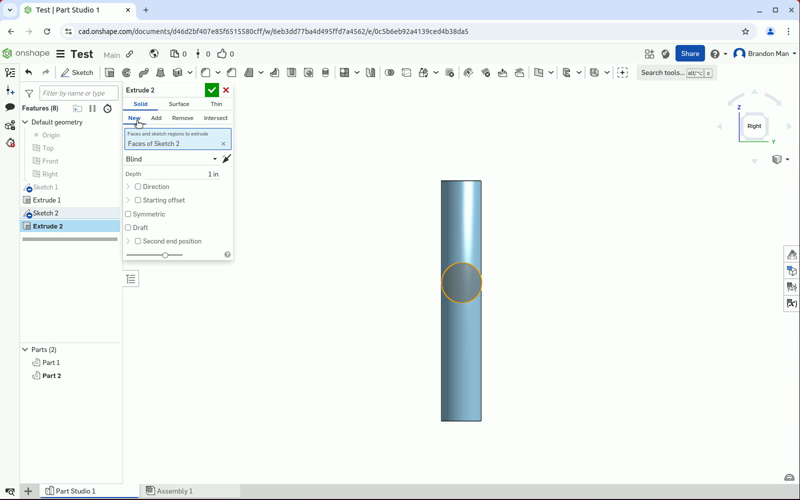
key(tab, 4)
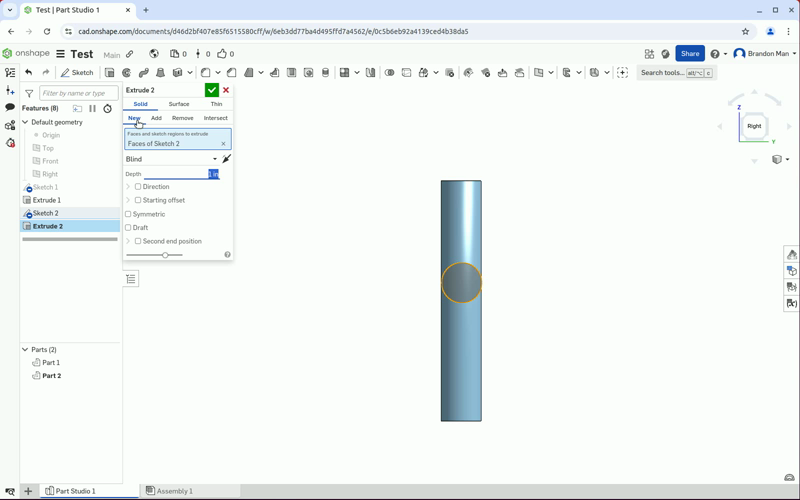
text(41.884)
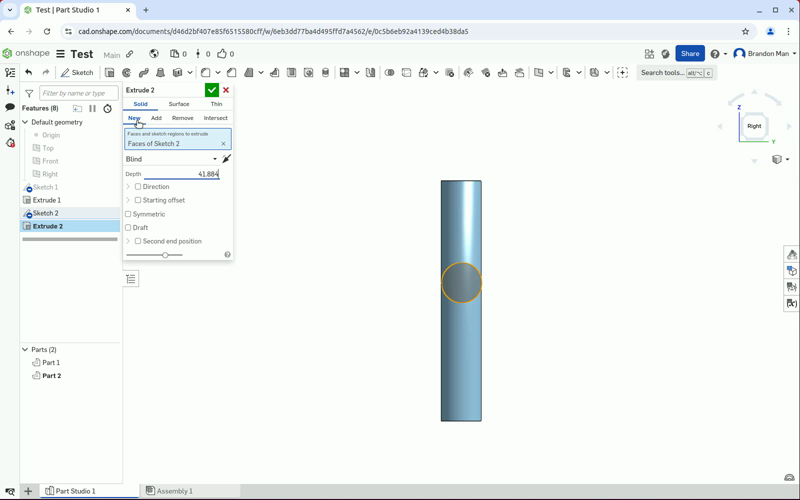
key(tab, 3)
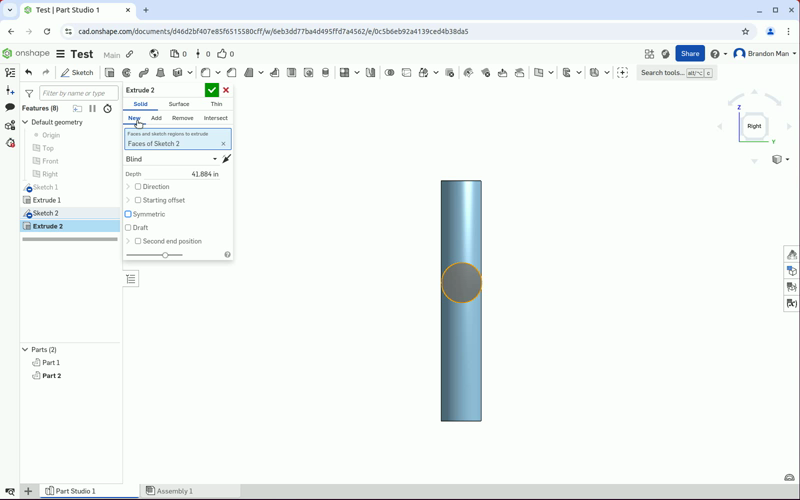
key(space)
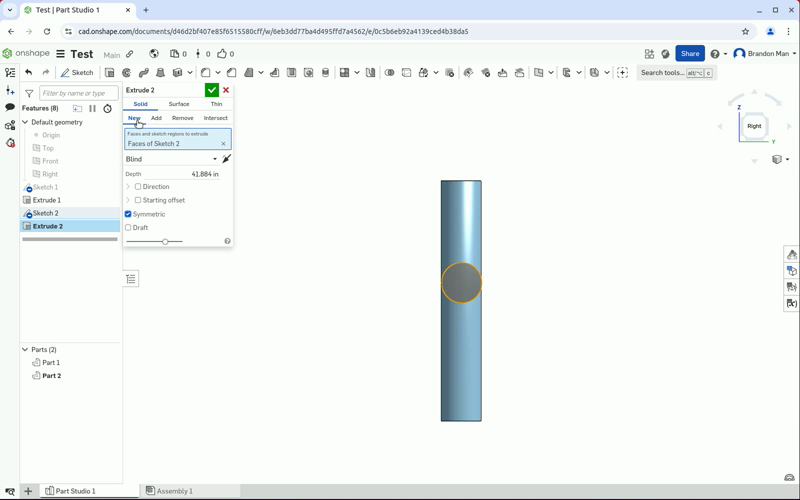
key(enter)
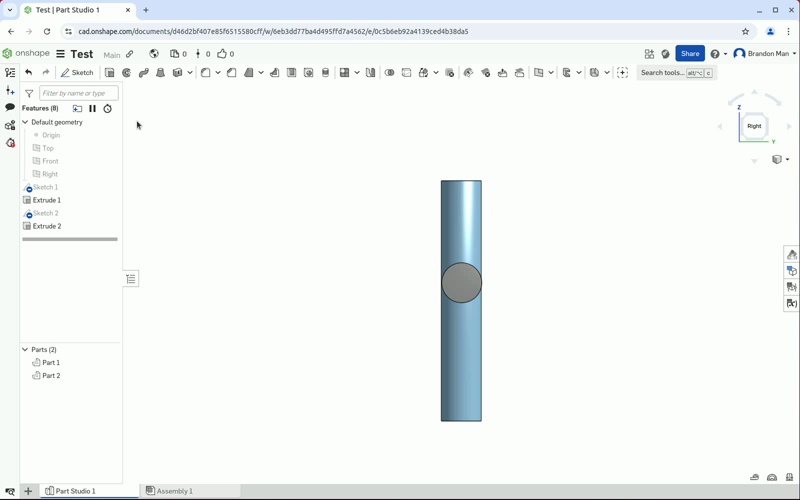
key(shift+h)
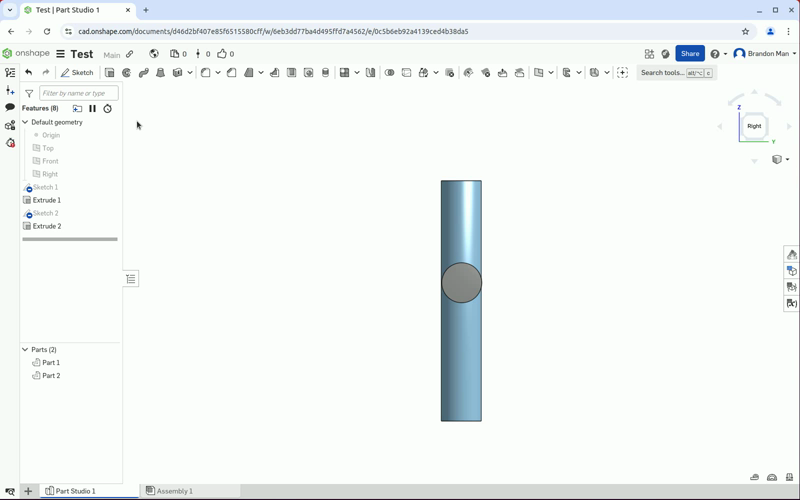
key(shift+h)
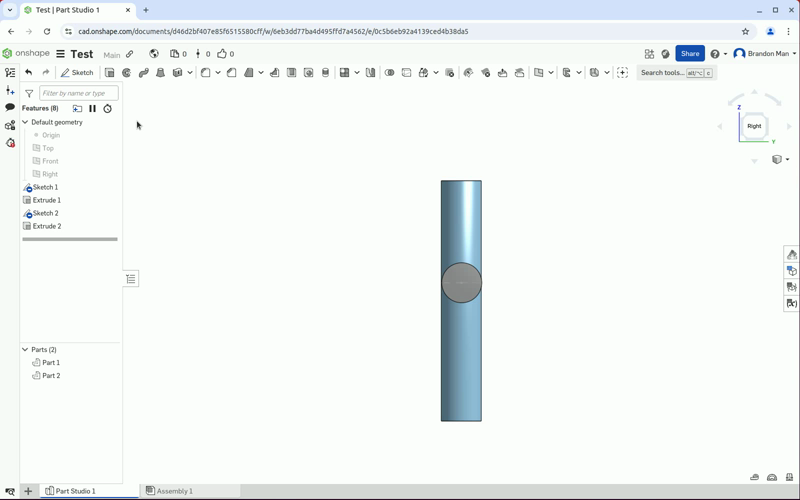
key(shift+7)
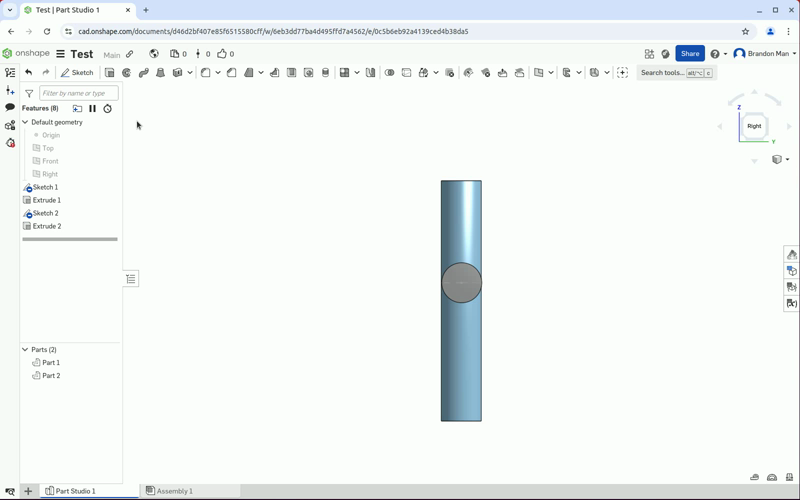
key(right, 2)
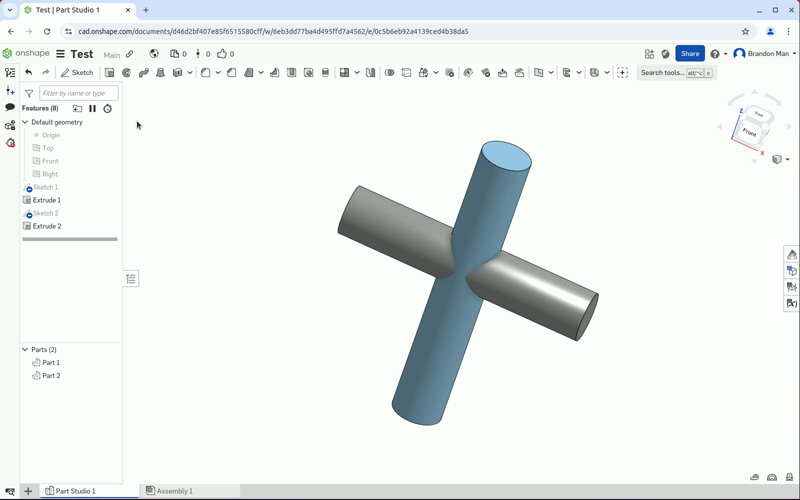
key(down, 2)
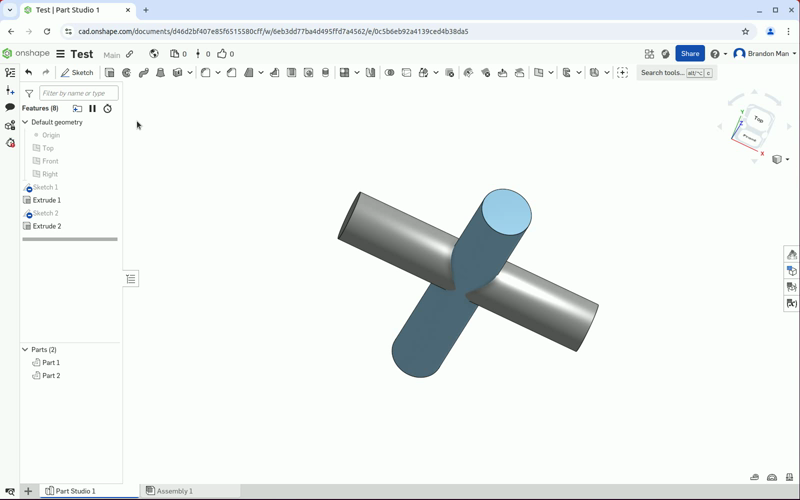
key(up, 2)
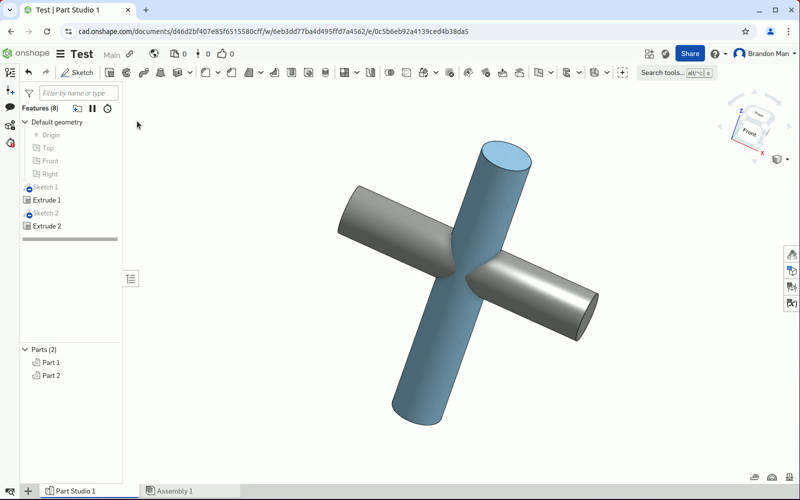
key(left, 2)
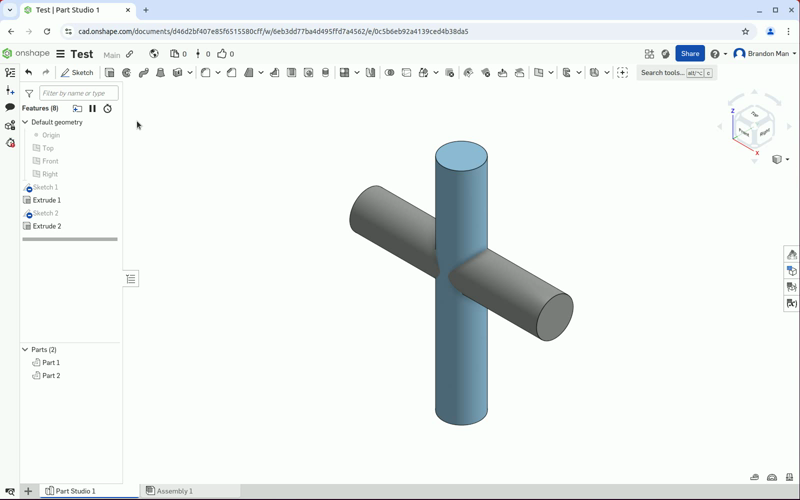
mouse_move(73, 189)
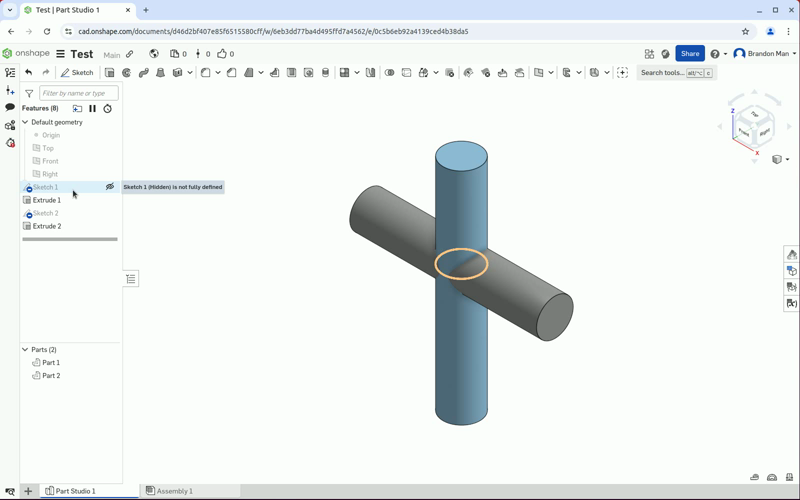
click(73, 189)